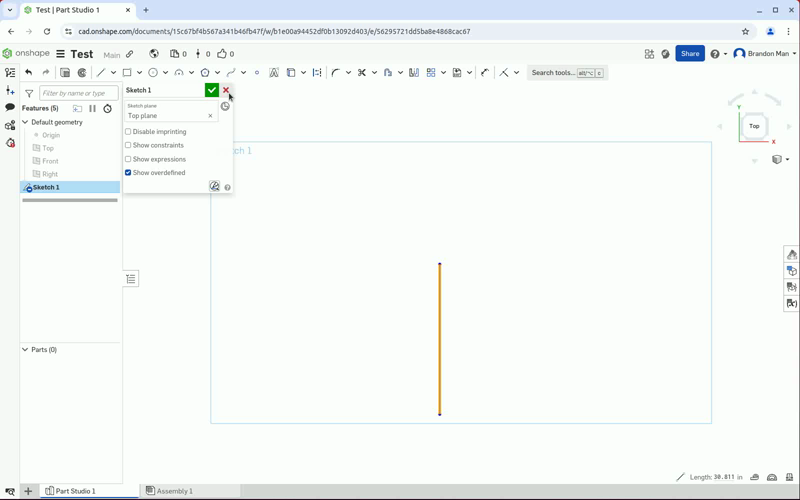
key(shift+h)
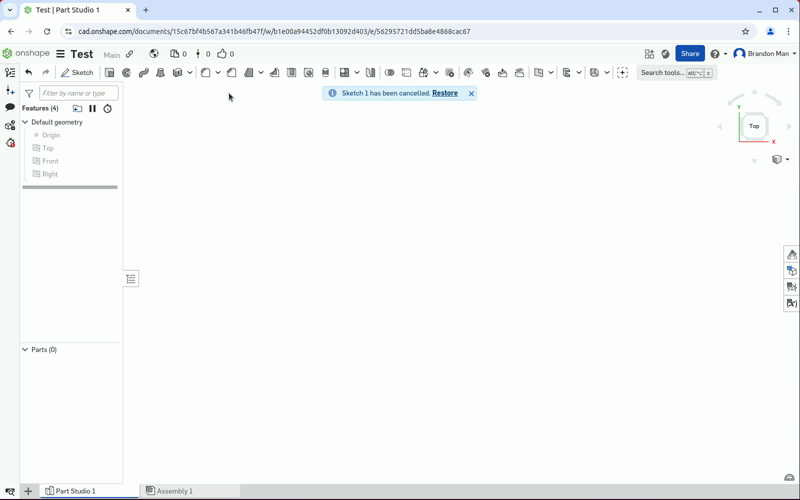
mouse_move(73, 352)
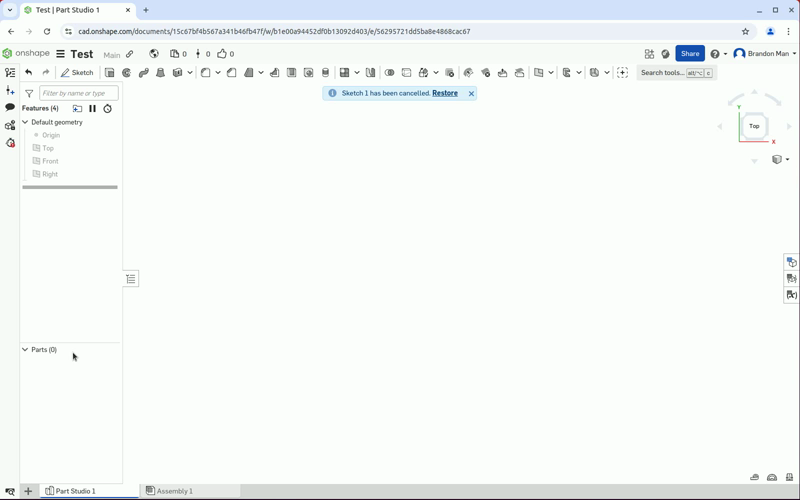
key(y)
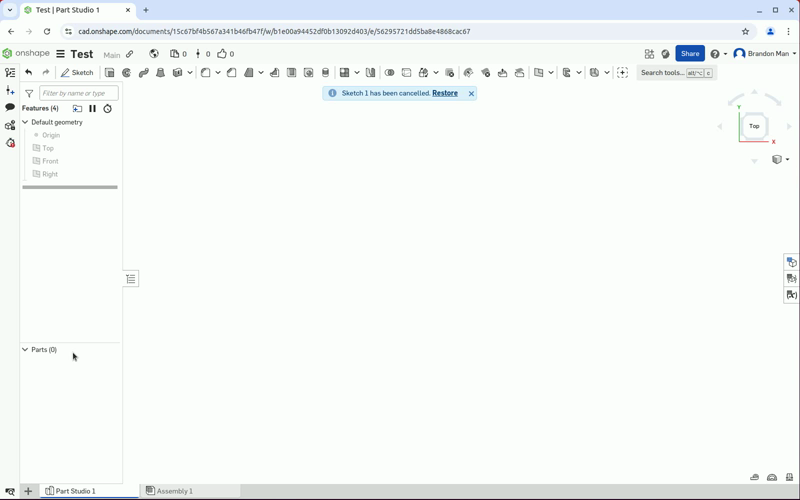
key(shift+p)
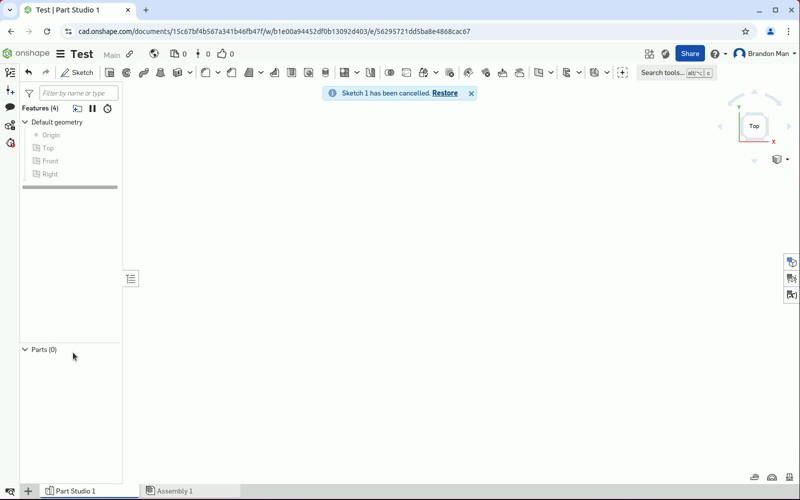
key(space)
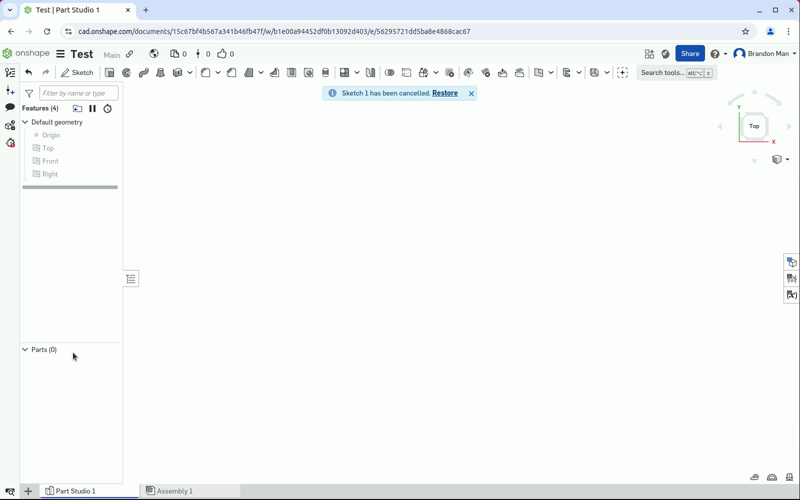
key_down(shift)
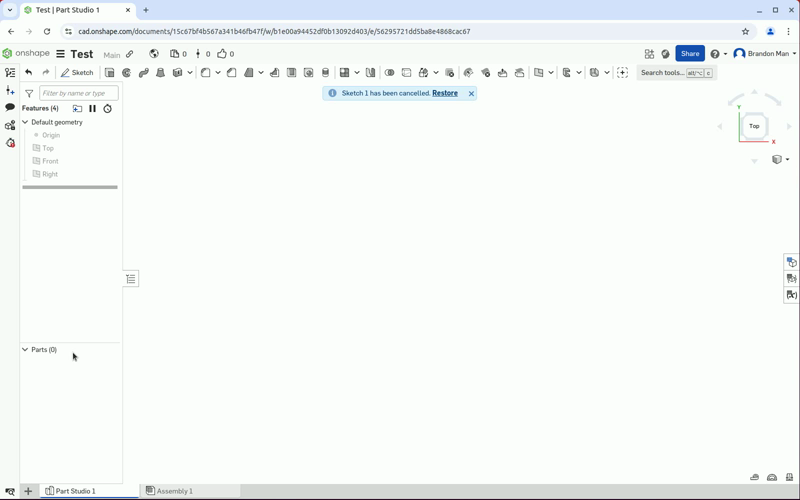
key(up)
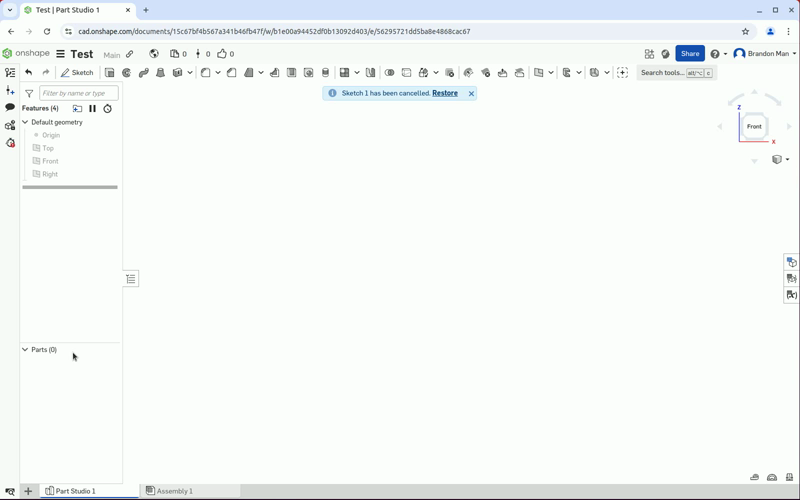
key_up(shift)
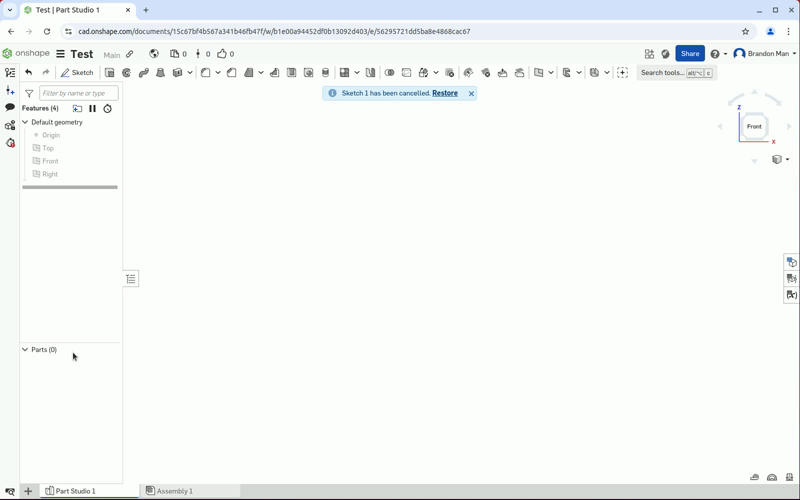
mouse_move(73, 352)
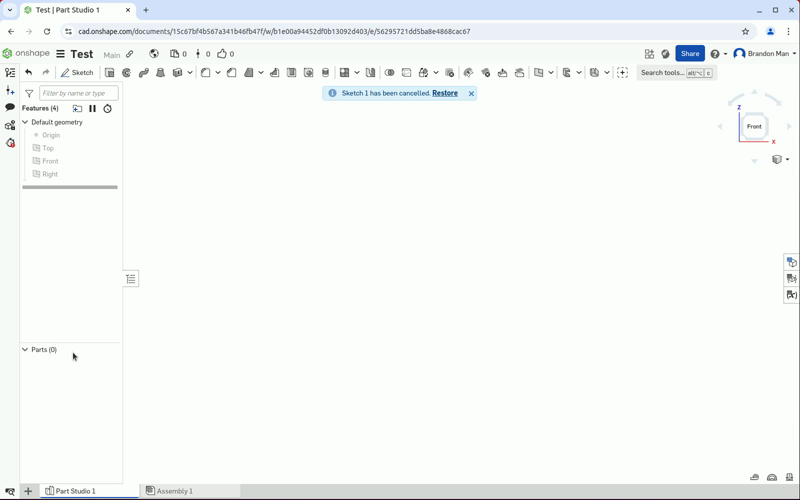
key(shift+y)
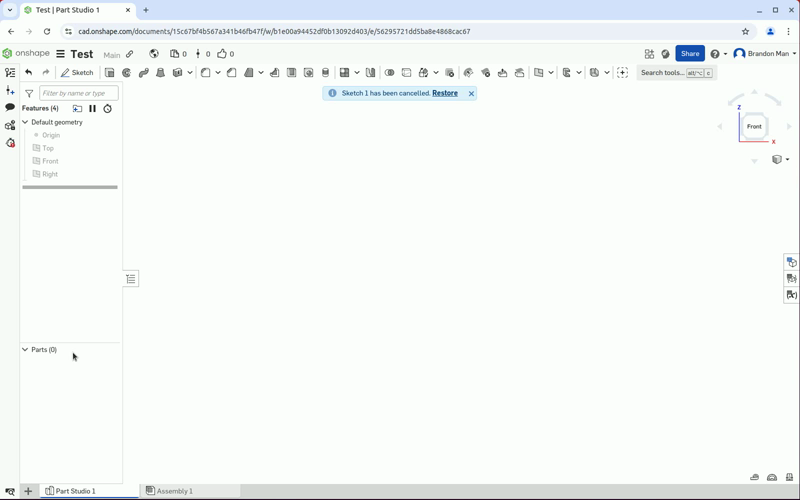
key(shift+s)
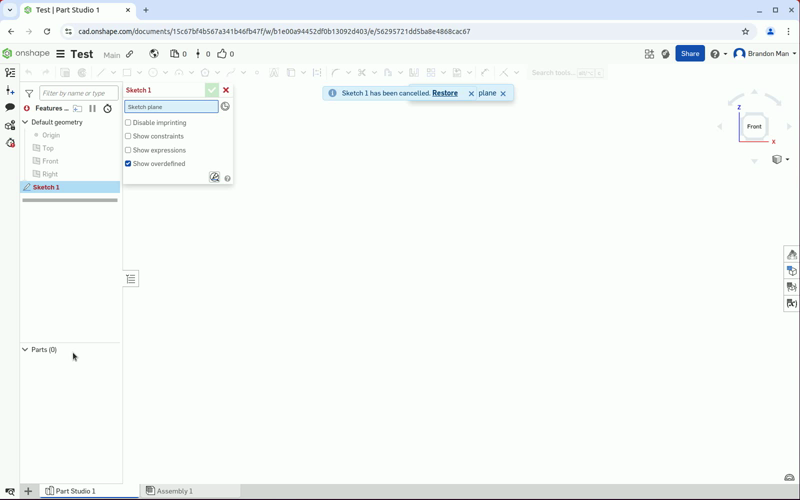
mouse_move(73, 163)
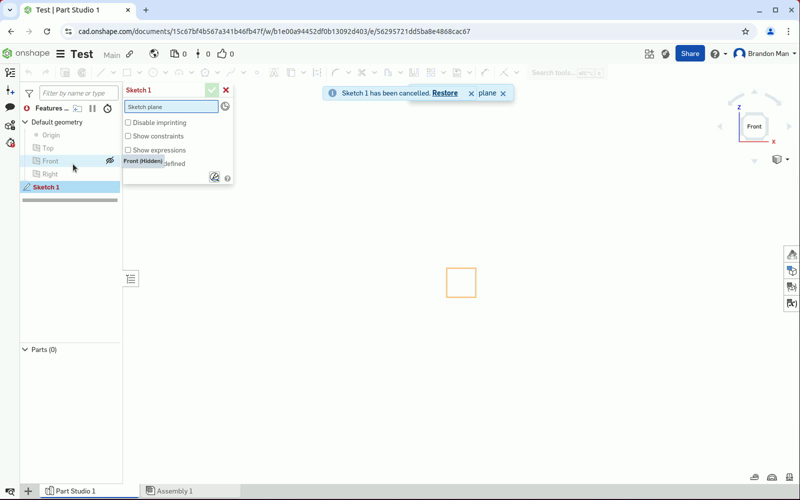
click(73, 163)
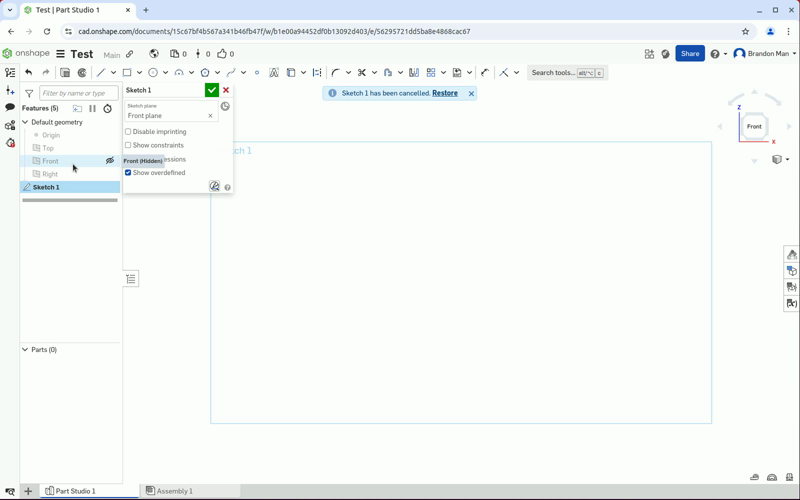
mouse_move(73, 352)
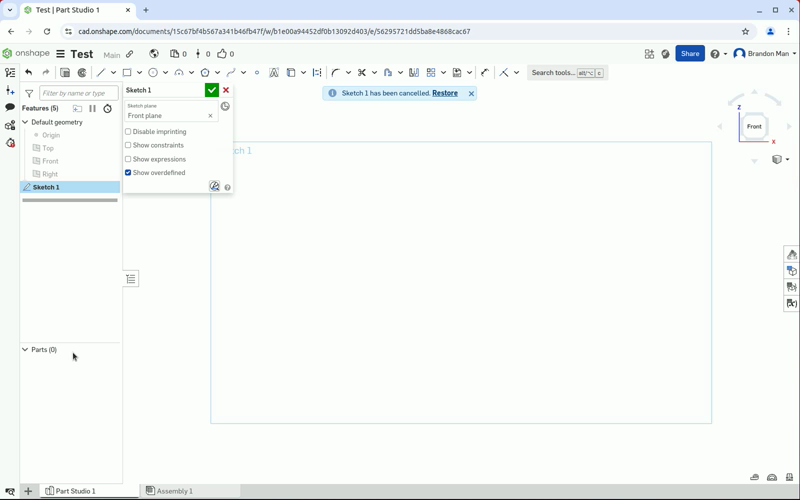
key(y)
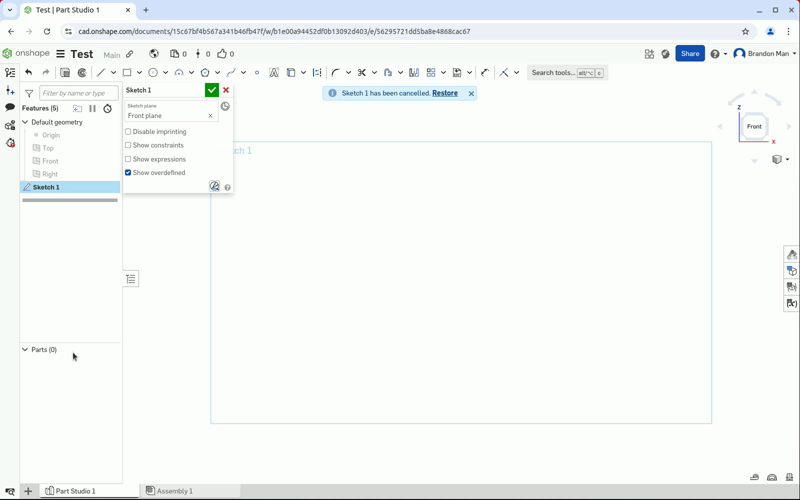
key(l)
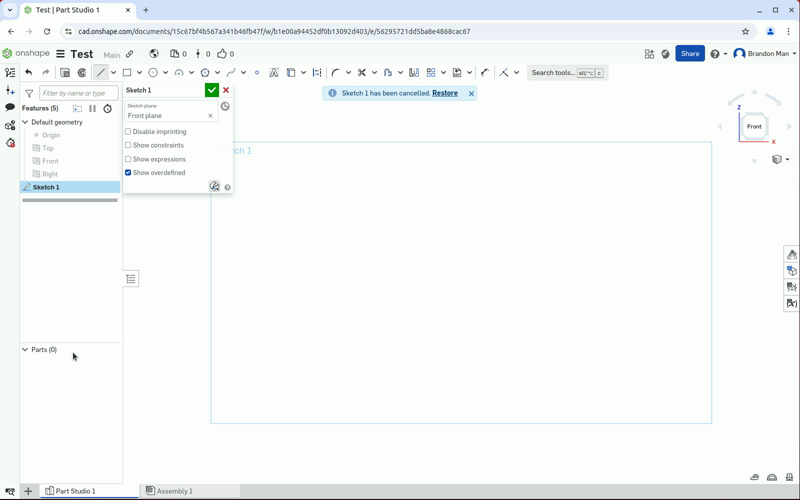
key_down(shift)
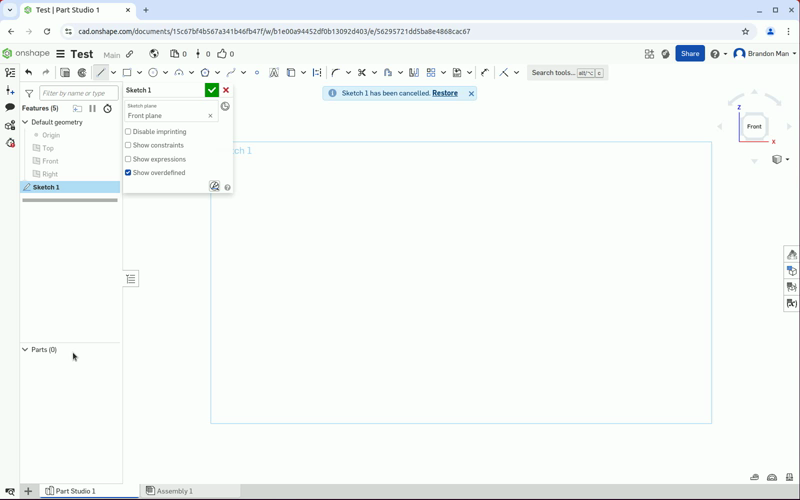
mouse_move(460, 282)
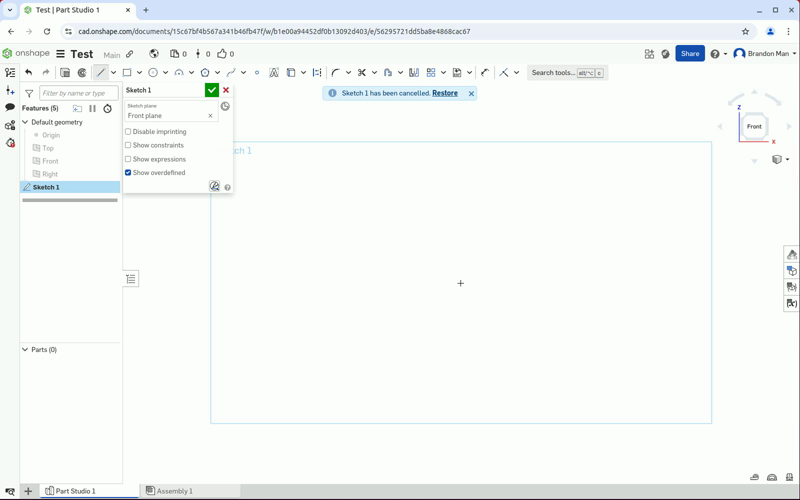
click(460, 282)
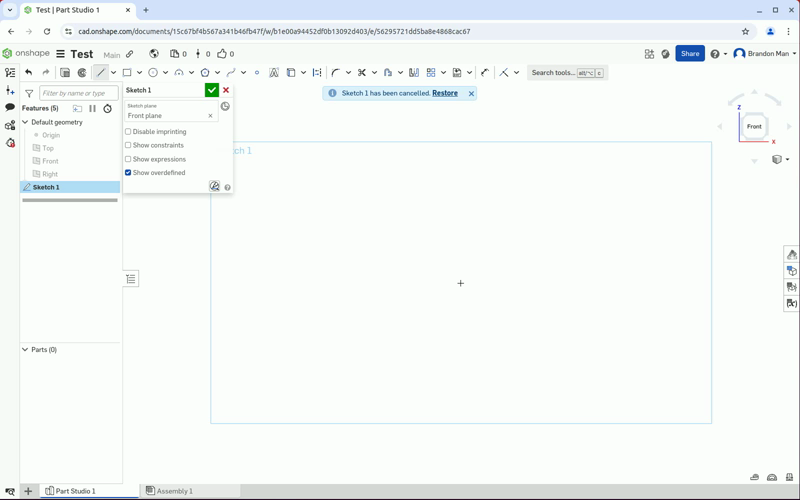
key_up(shift)
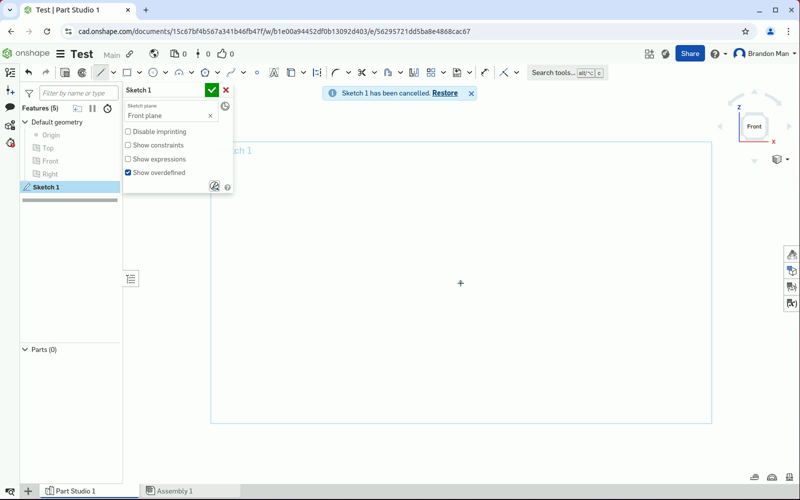
key_down(shift)
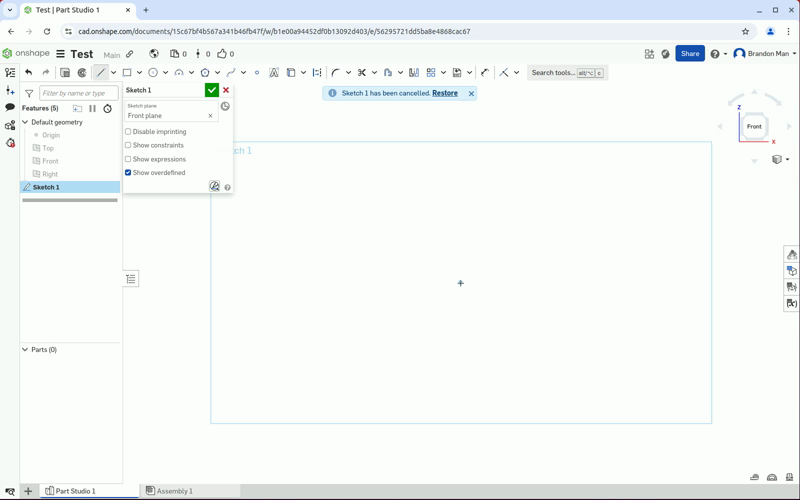
mouse_move(574, 282)
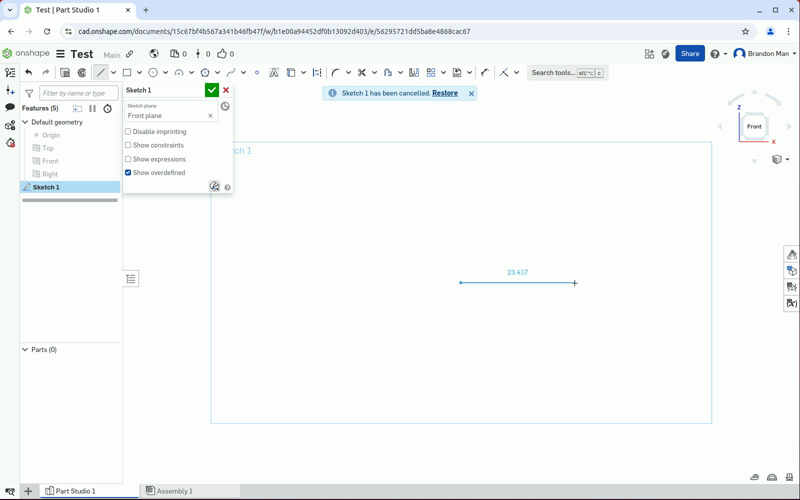
click(574, 282)
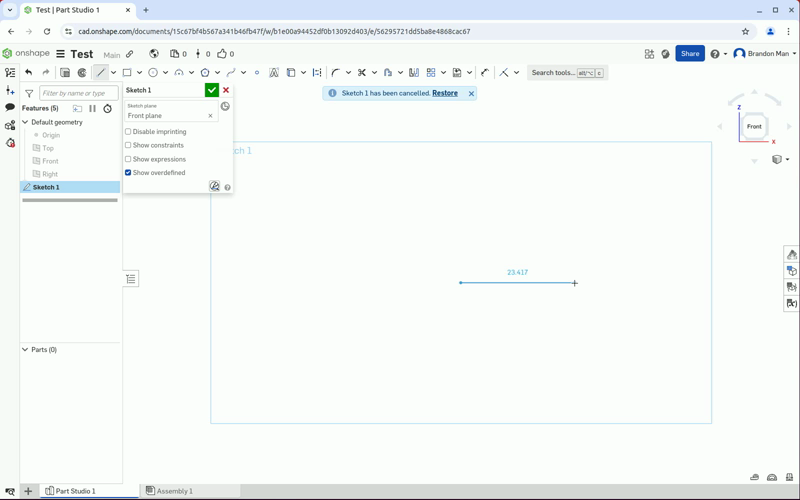
key_up(shift)
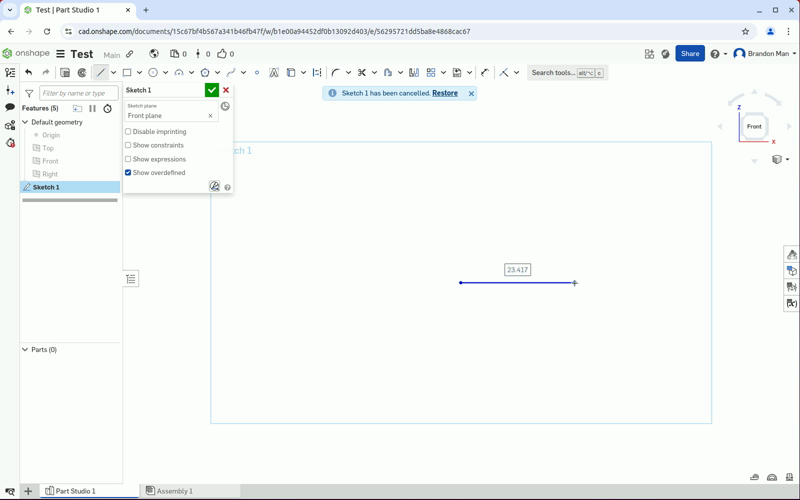
key_down(shift)
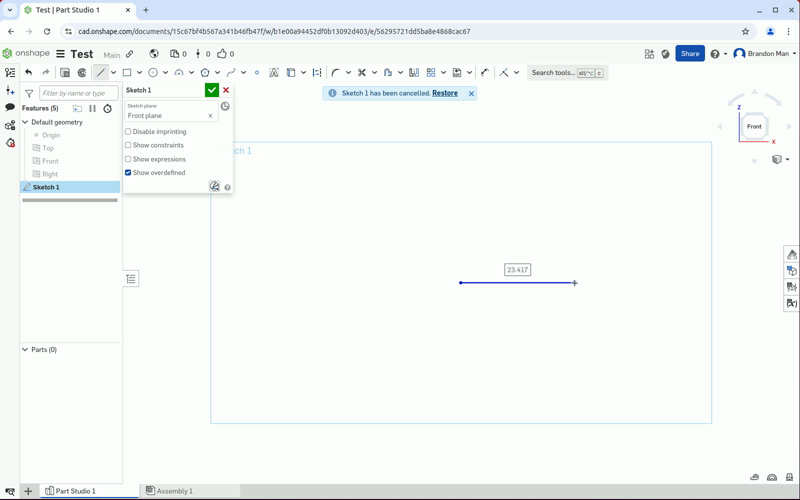
mouse_move(574, 217)
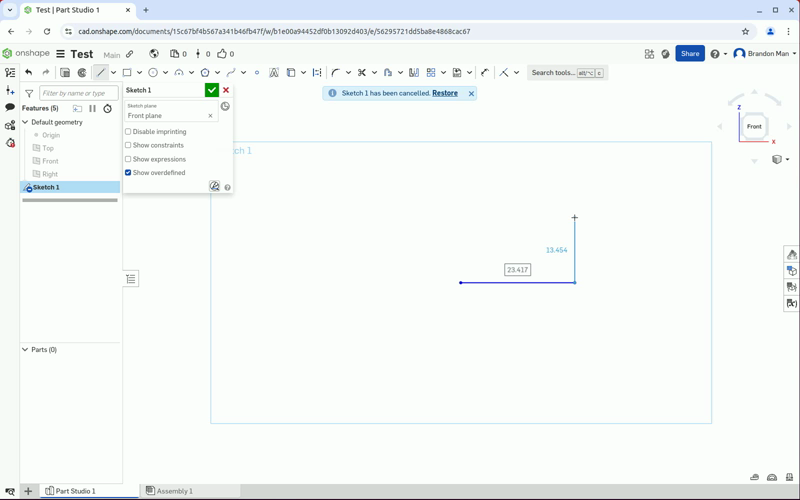
click(574, 217)
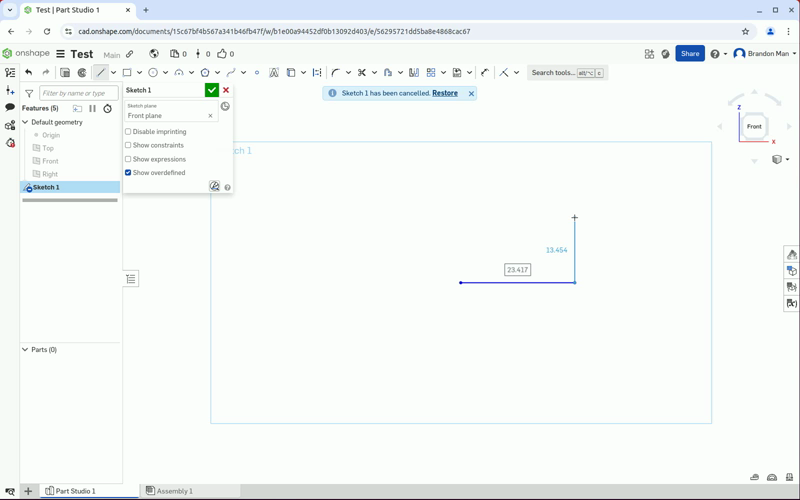
key_up(shift)
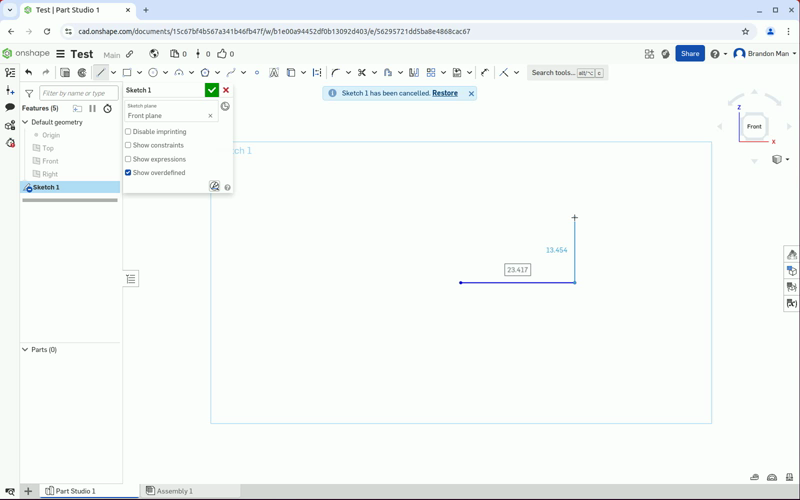
key_down(shift)
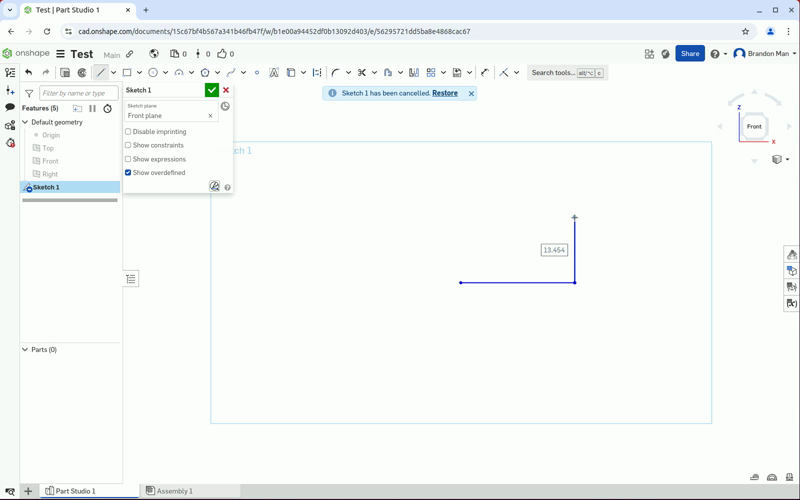
mouse_move(460, 217)
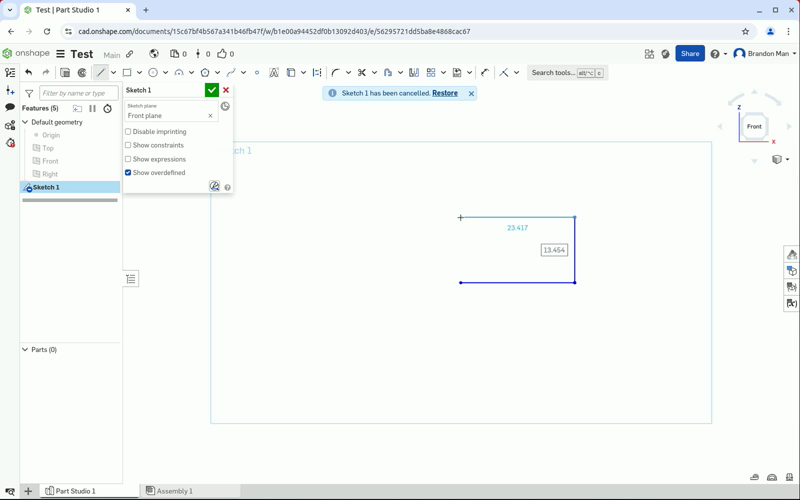
click(460, 217)
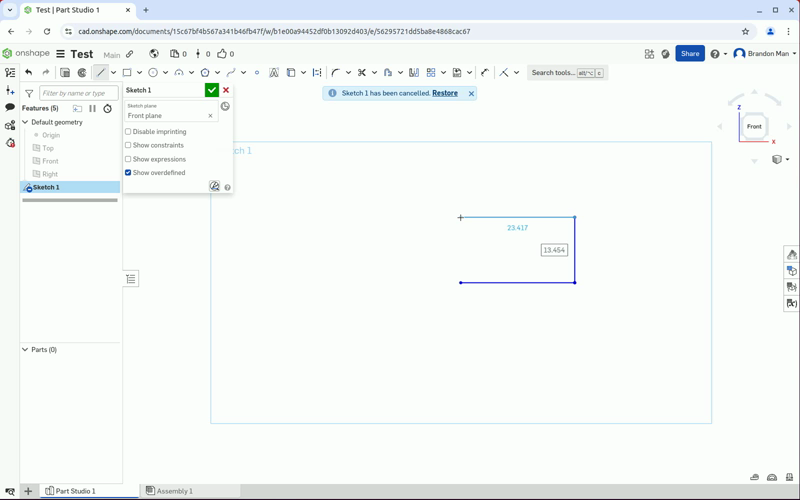
key_up(shift)
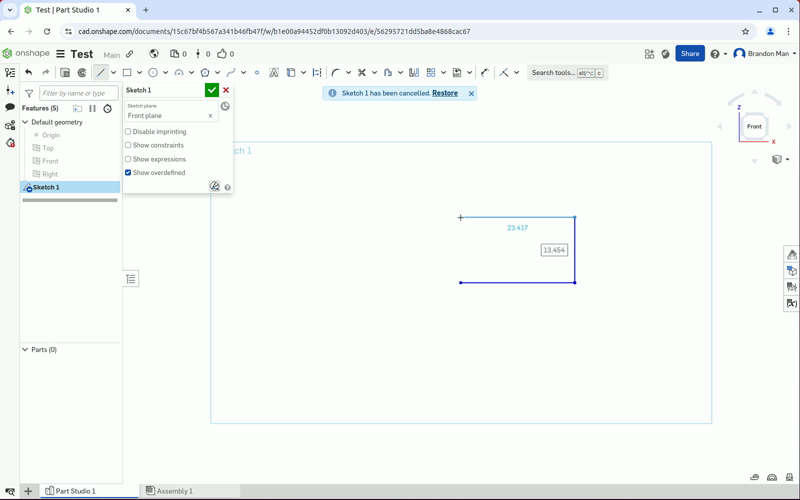
key_down(shift)
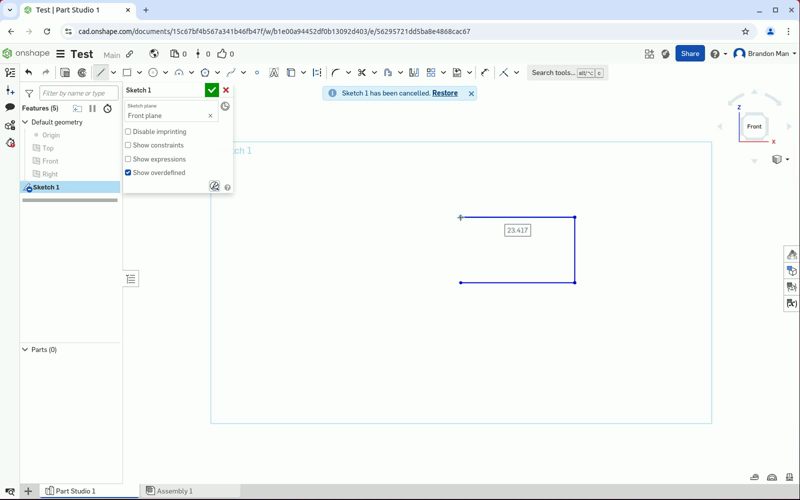
mouse_move(460, 282)
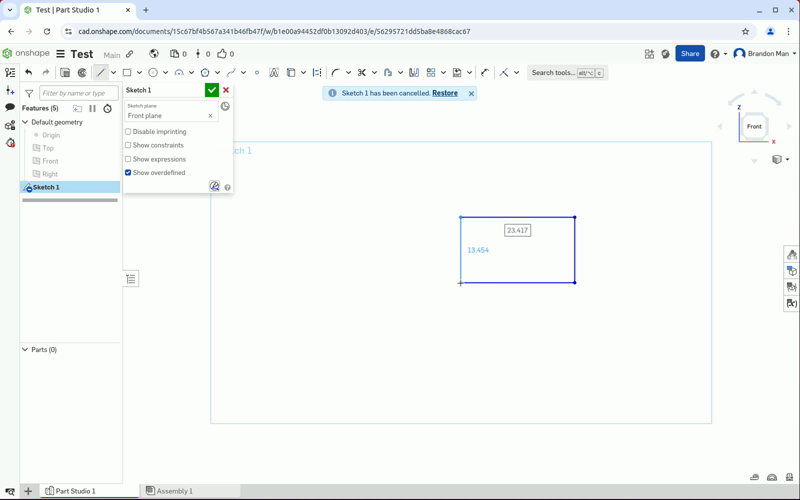
key_up(shift)
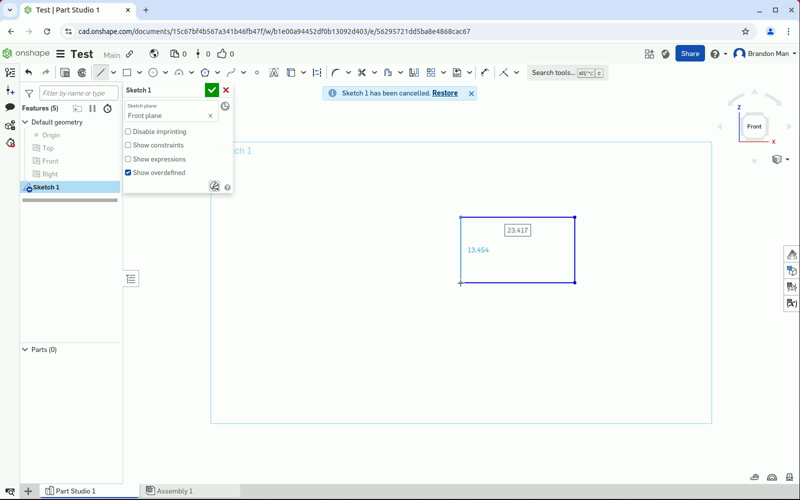
click(460, 282)
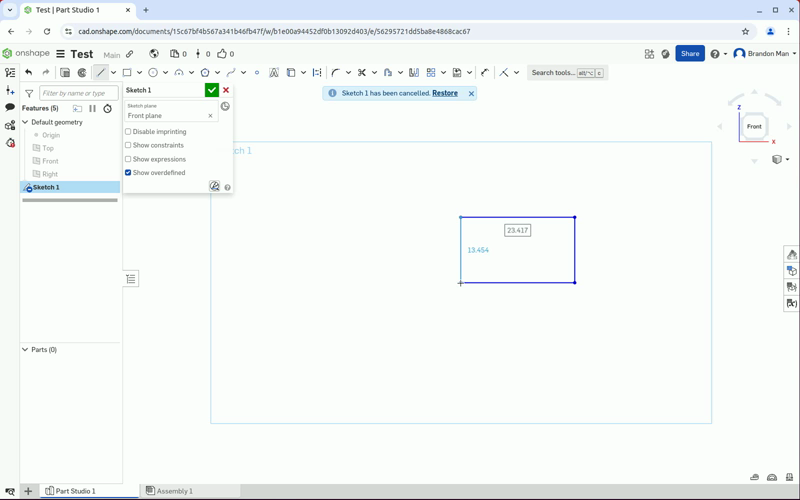
key(esc)
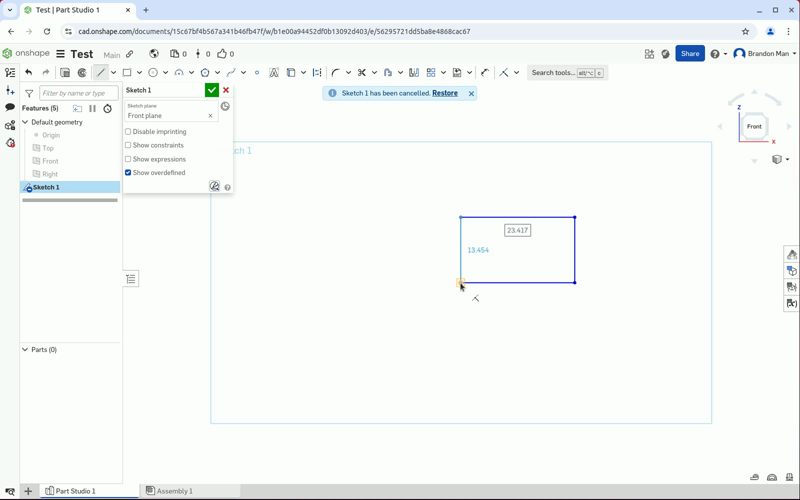
mouse_move(469, 260)
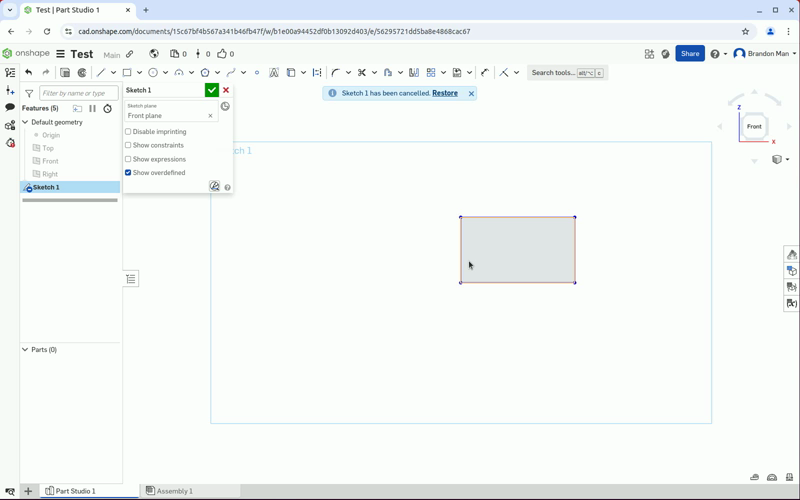
click(469, 260)
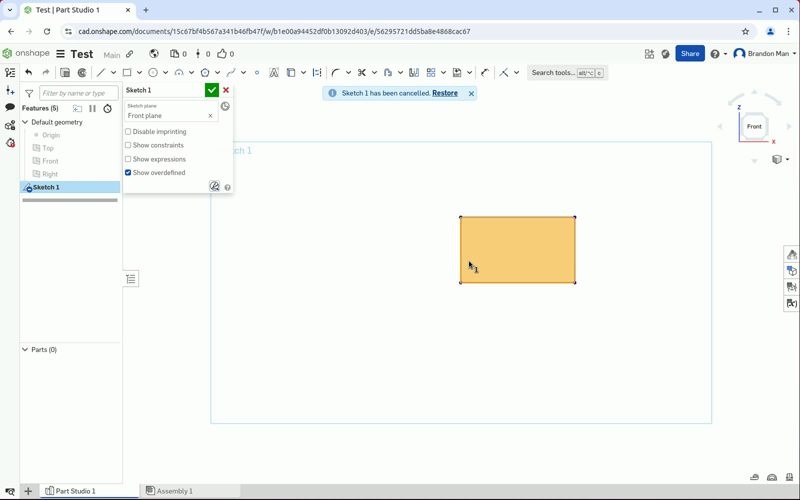
mouse_move(73, 352)
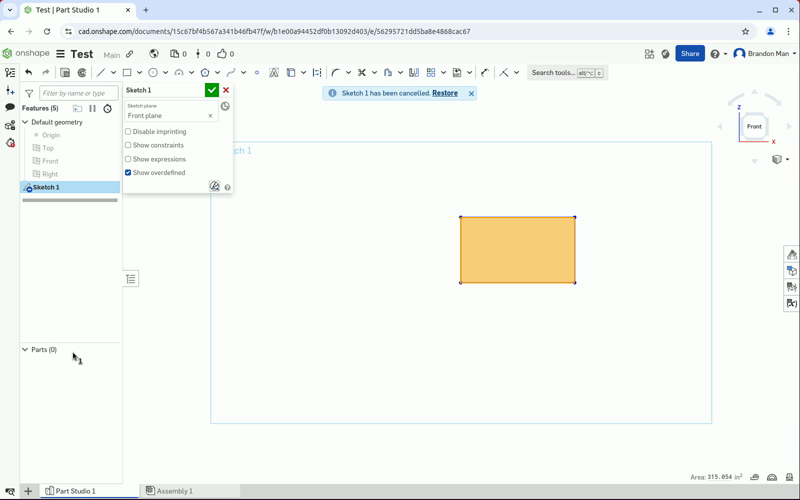
key(shift+y)
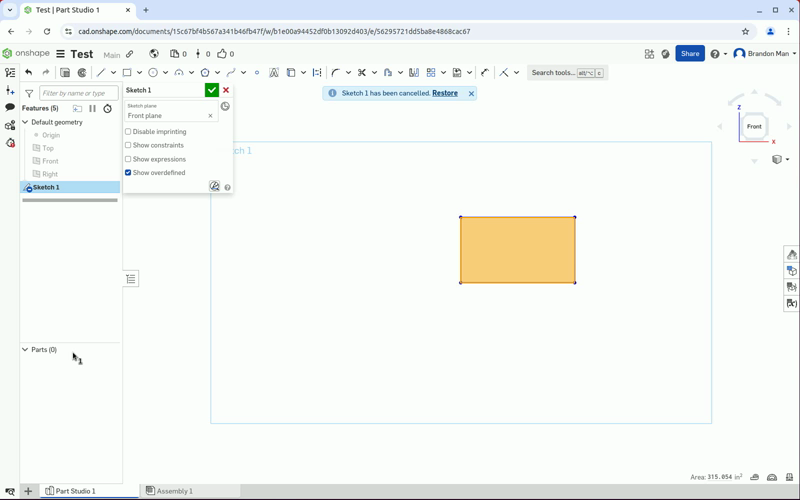
key(shift+e)
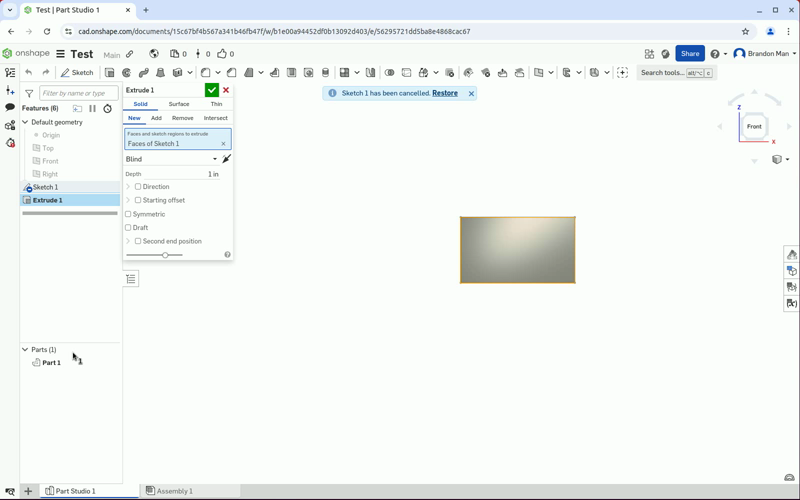
mouse_move(143, 106)
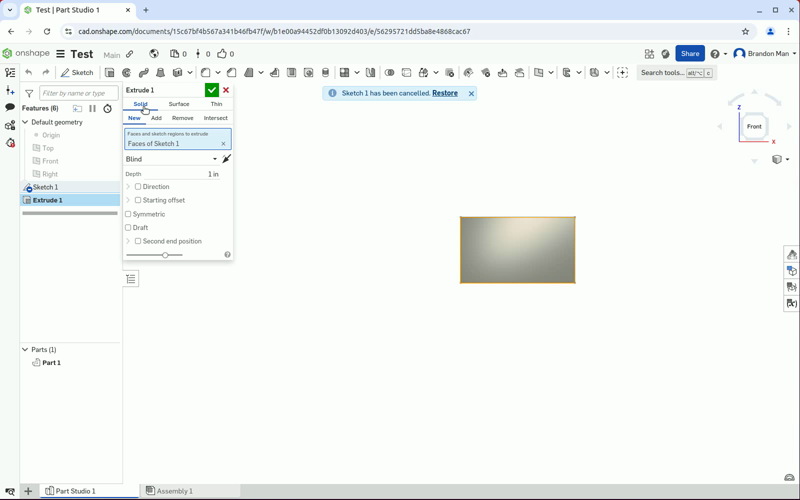
click(143, 106)
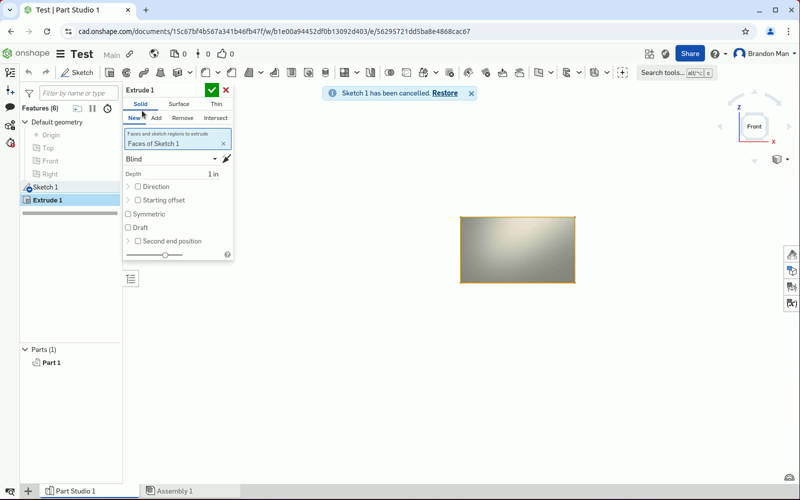
mouse_move(137, 120)
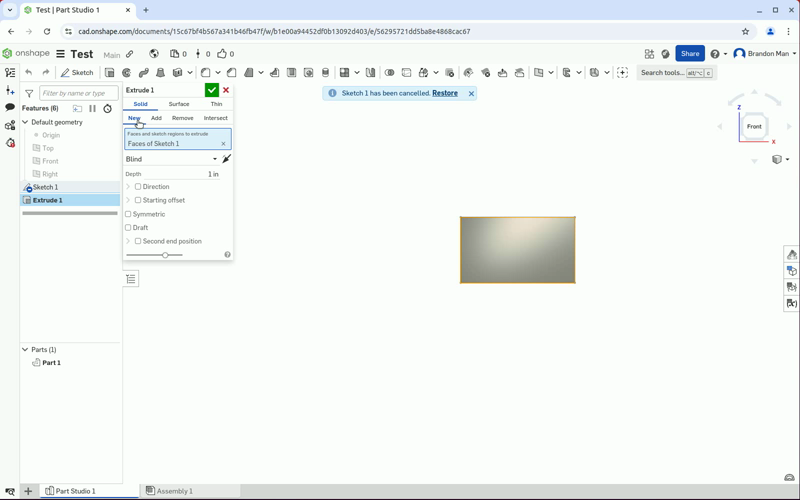
click(137, 120)
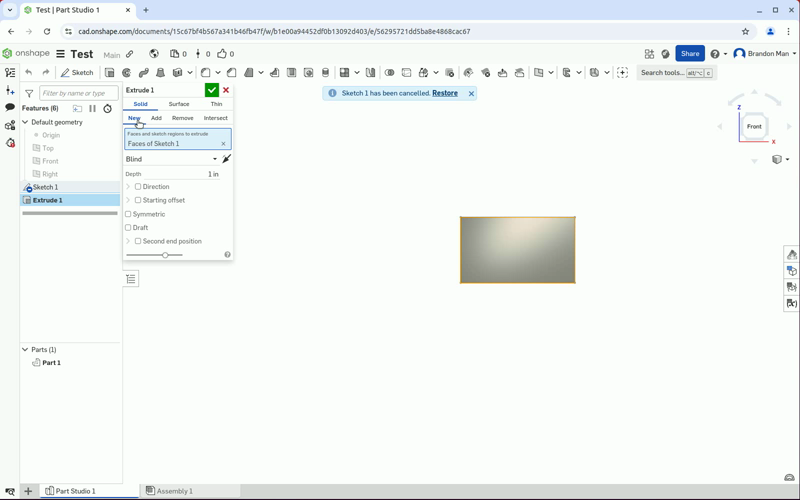
key(tab, 4)
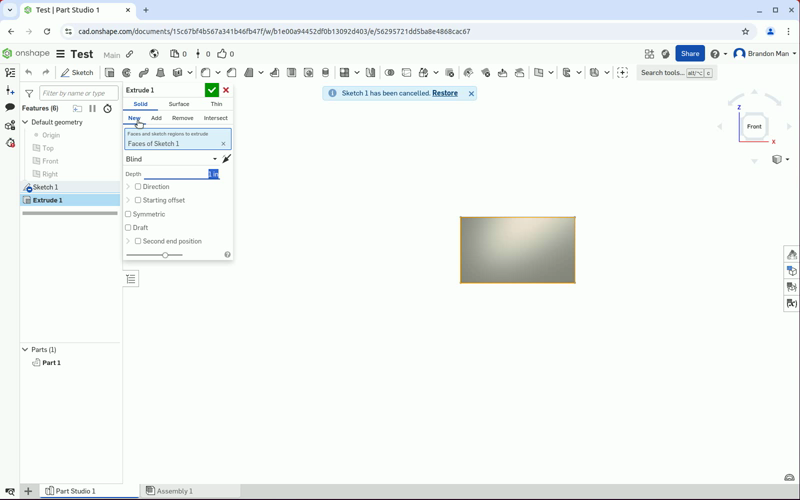
text(7.703)
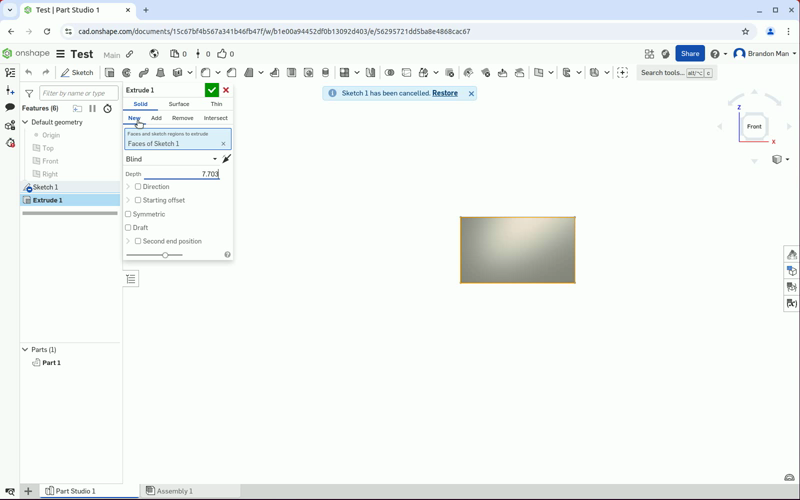
key(enter)
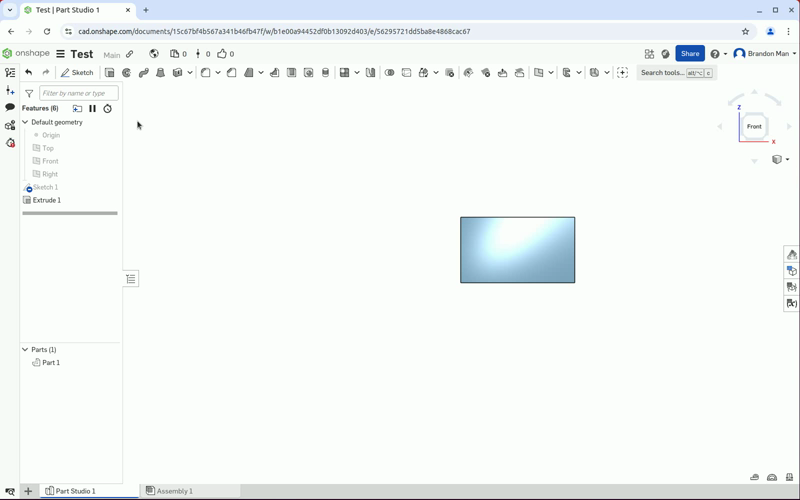
key(shift+h)
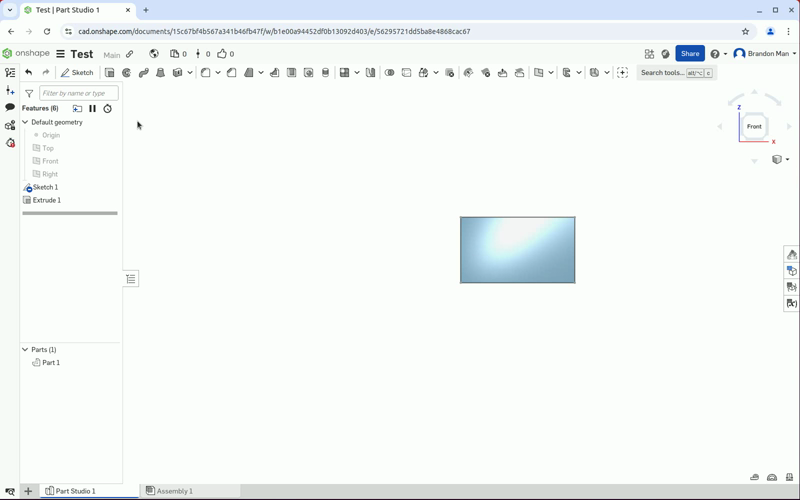
key(shift+h)
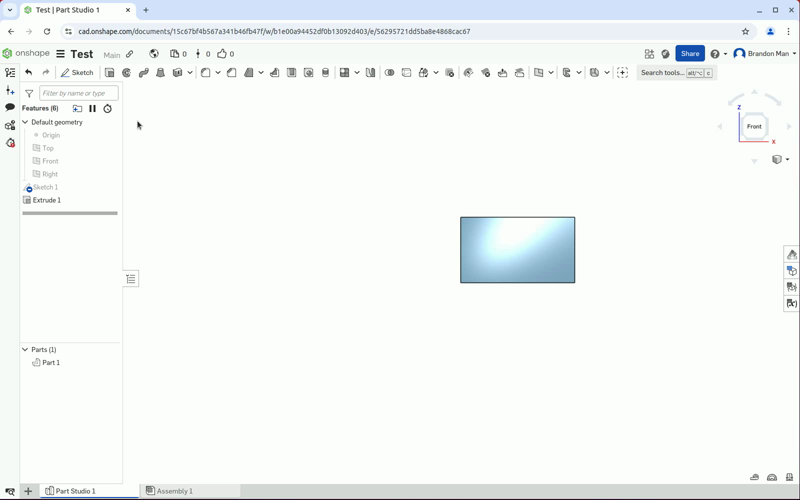
mouse_move(73, 189)
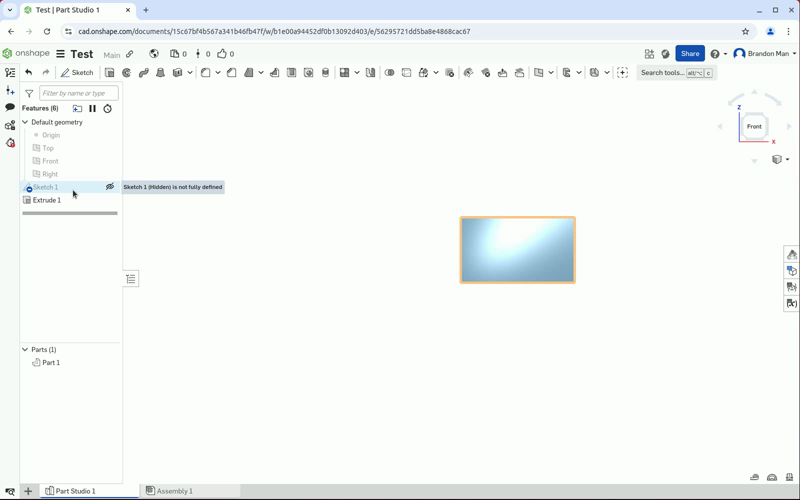
click(73, 189)
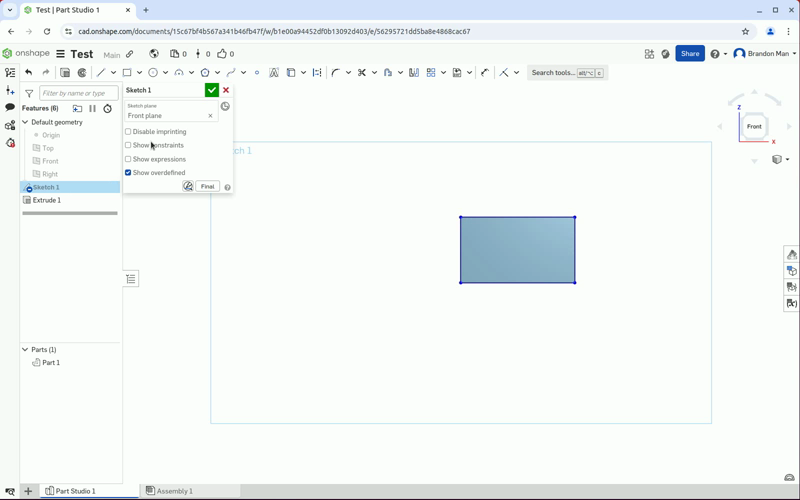
mouse_move(229, 92)
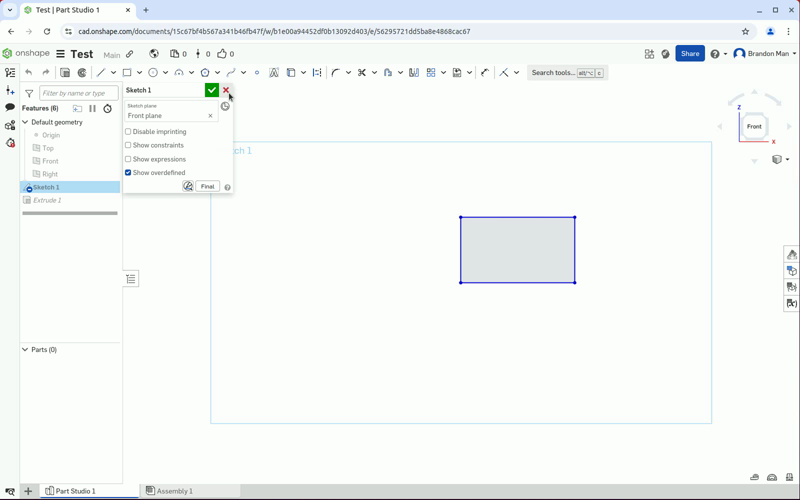
click(229, 92)
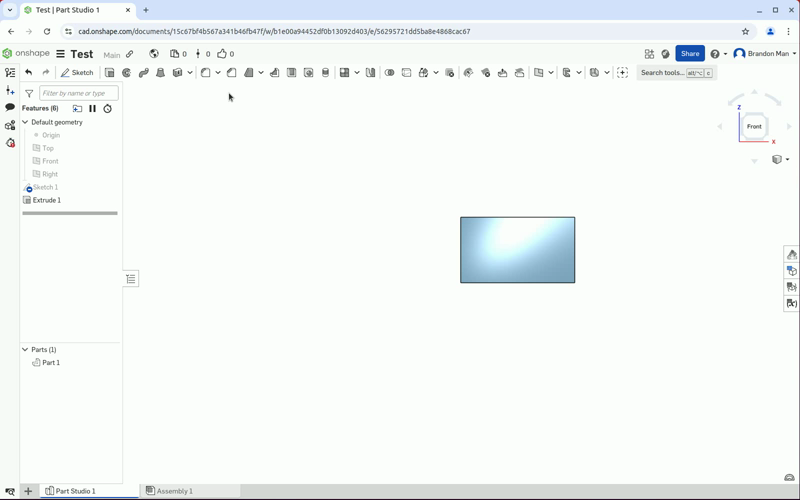
mouse_move(541, 75)
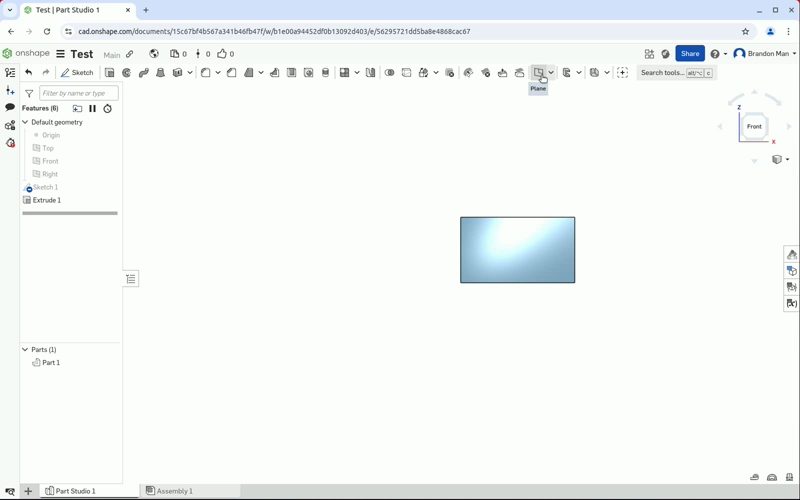
click(541, 75)
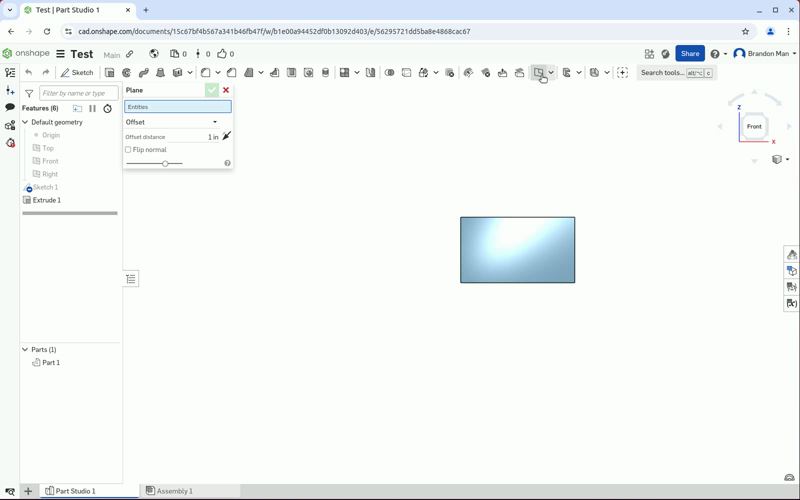
mouse_move(73, 163)
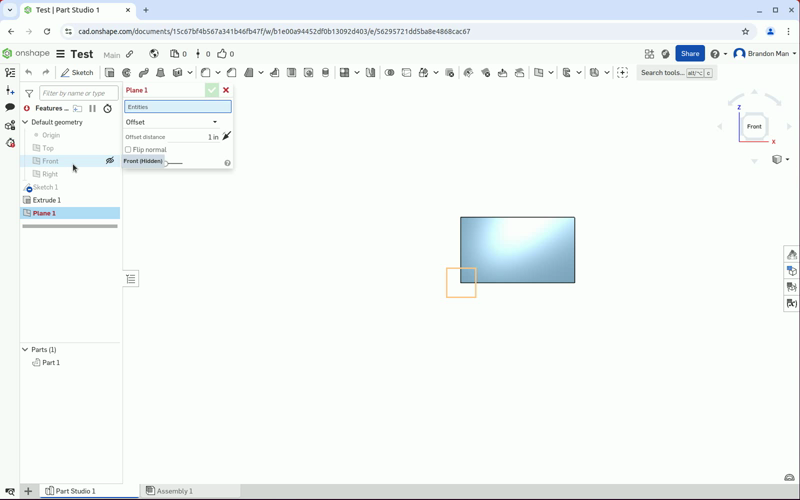
click(73, 163)
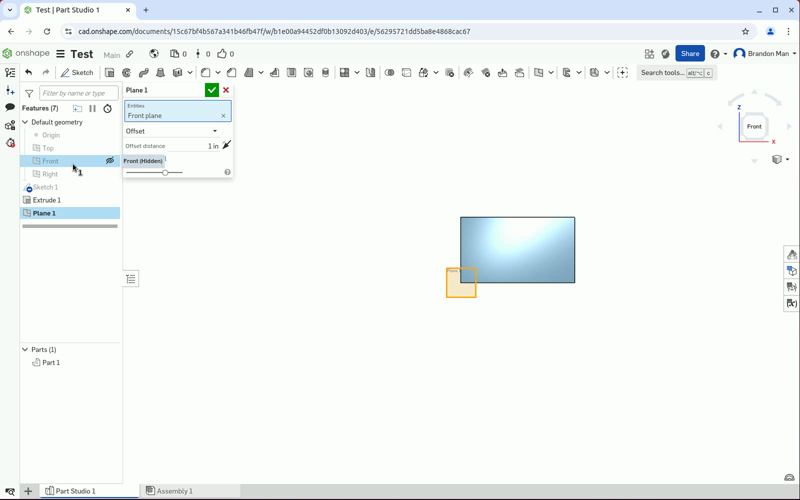
key(tab, 2)
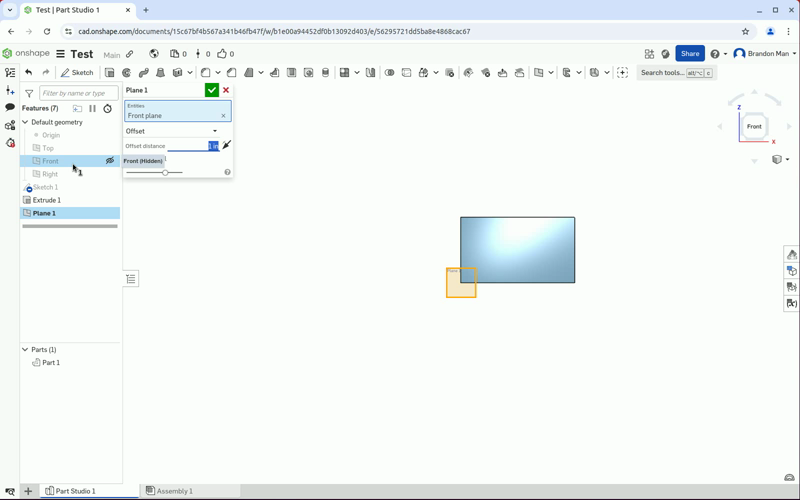
text(7.703)
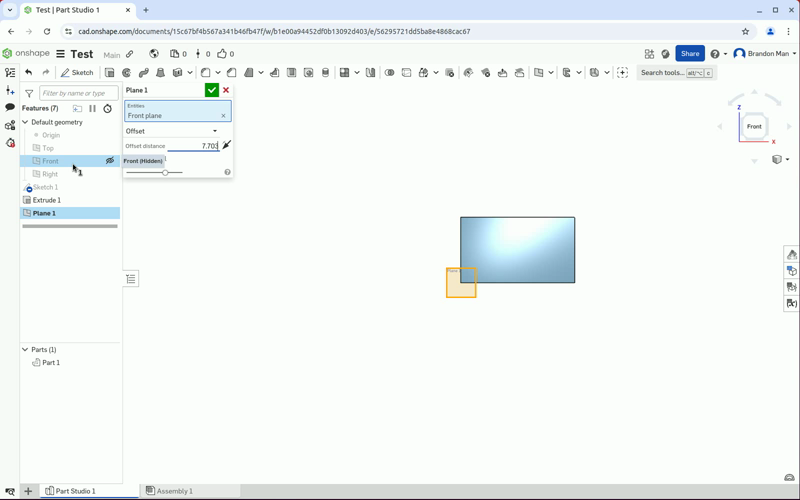
key(enter, 2)
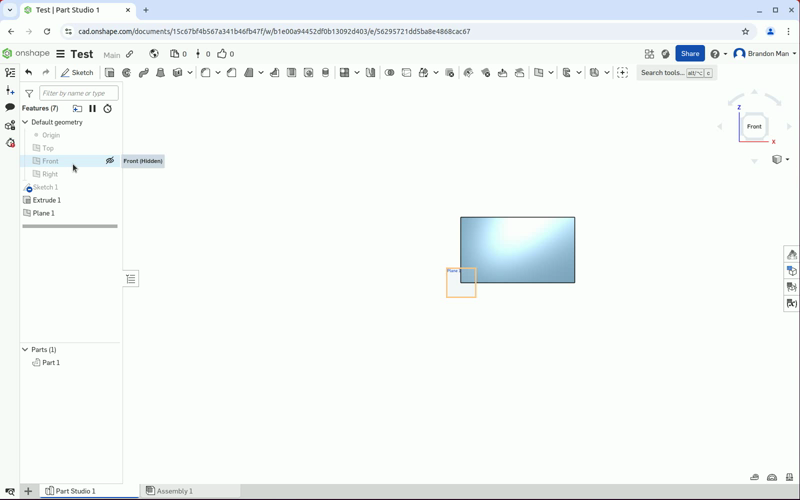
key(shift+s)
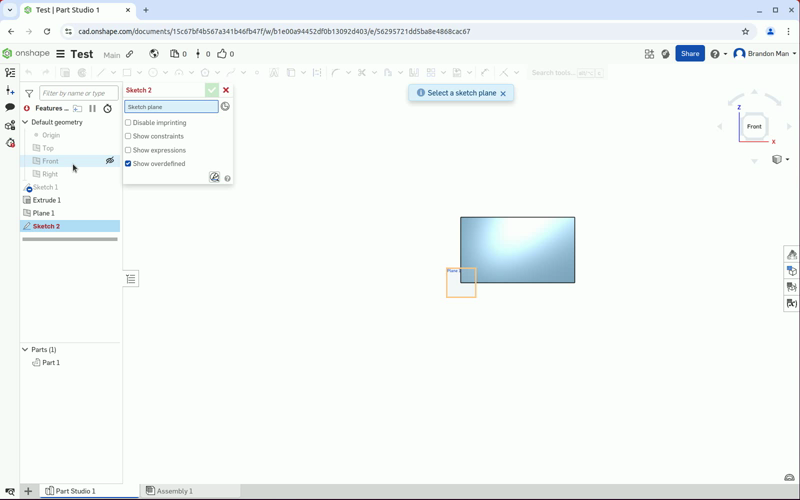
mouse_move(73, 215)
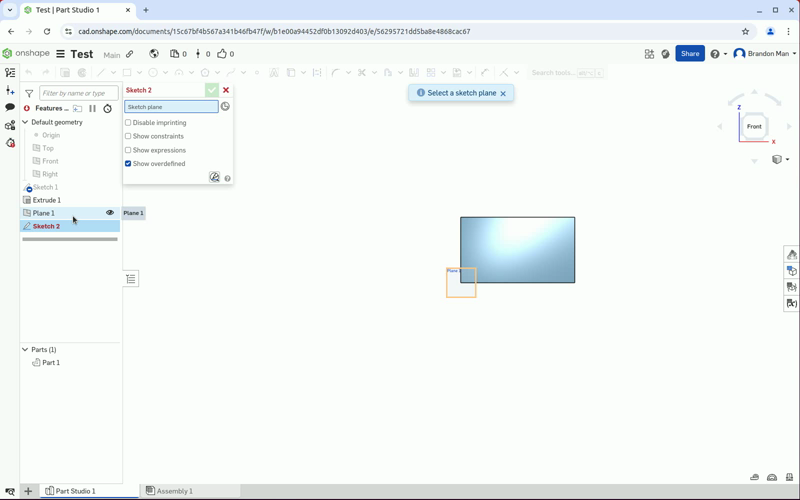
click(73, 215)
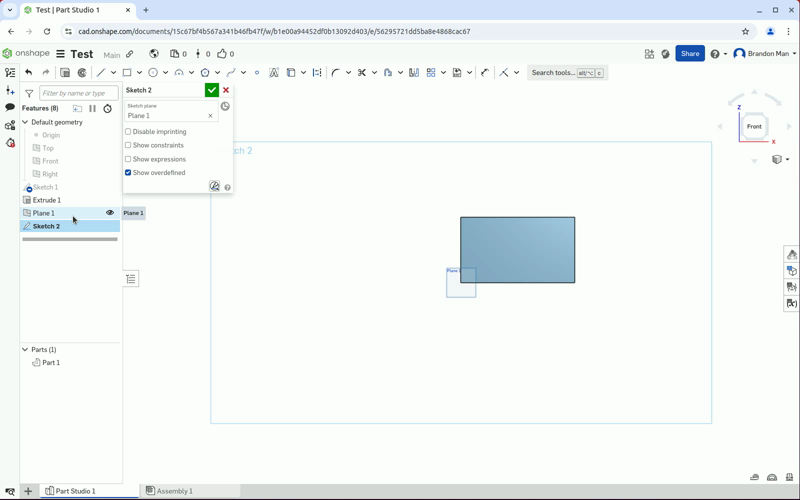
mouse_move(73, 352)
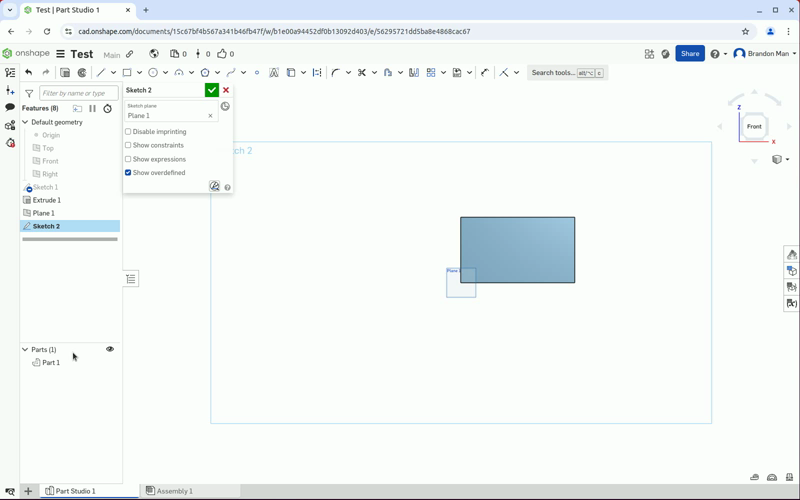
key(y)
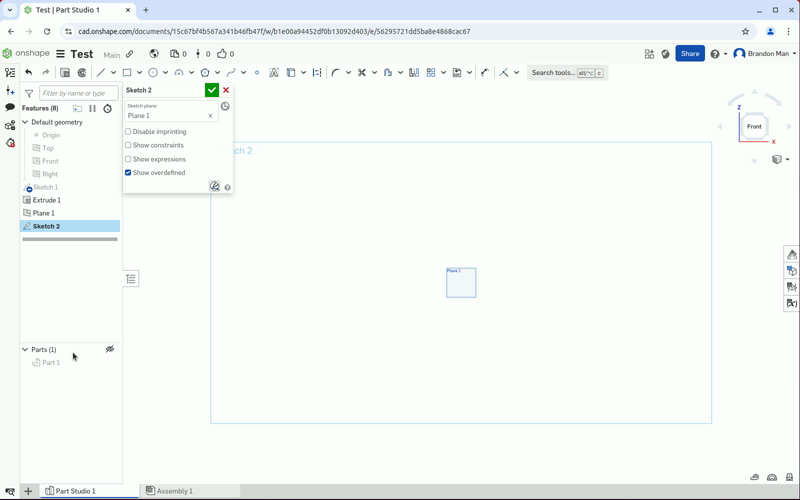
key(l)
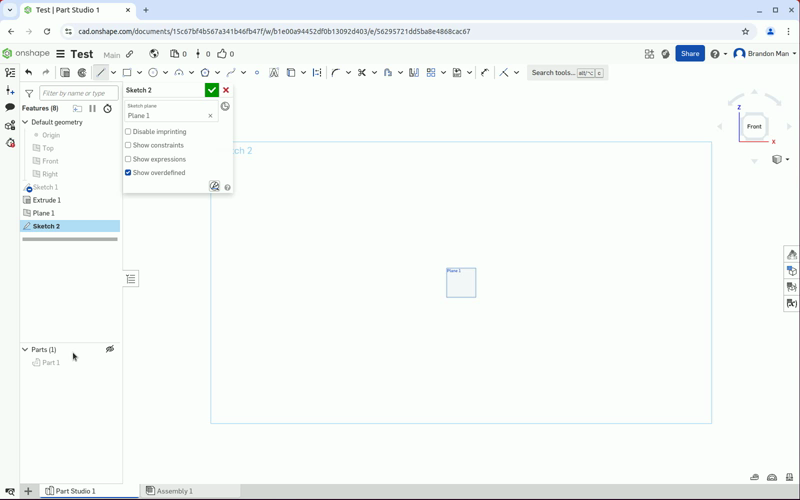
key_down(shift)
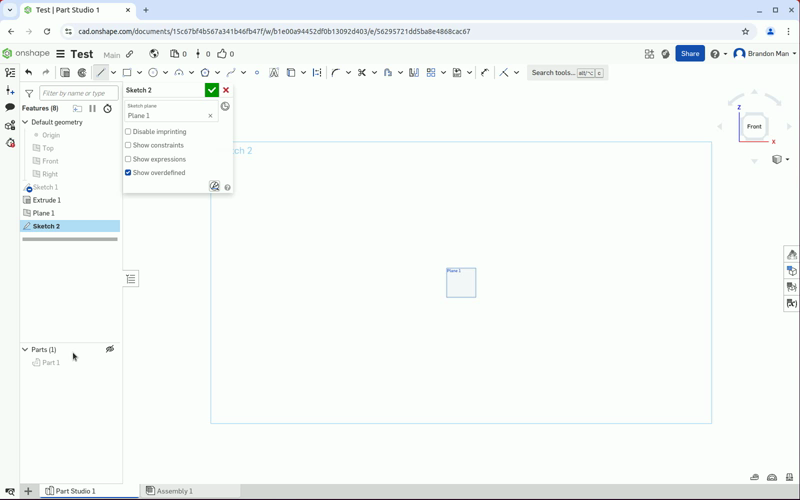
mouse_move(460, 264)
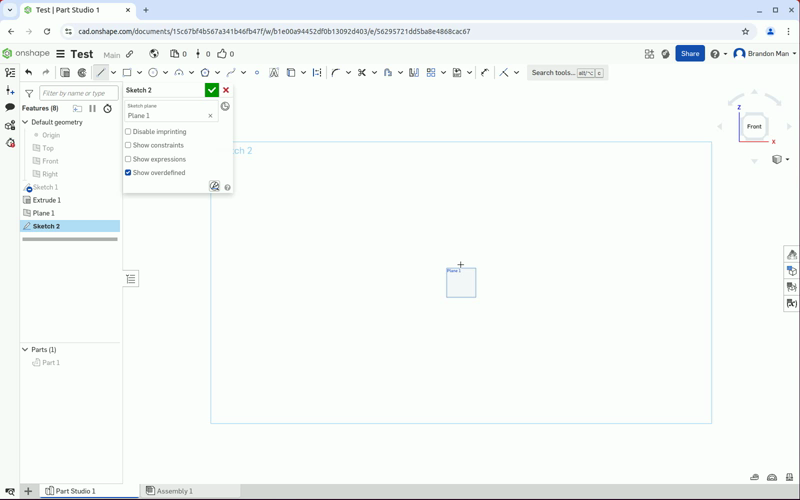
click(460, 264)
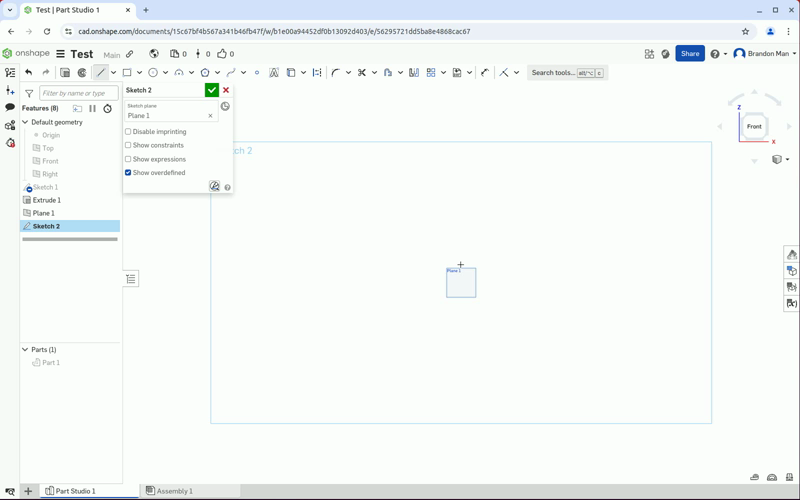
key_up(shift)
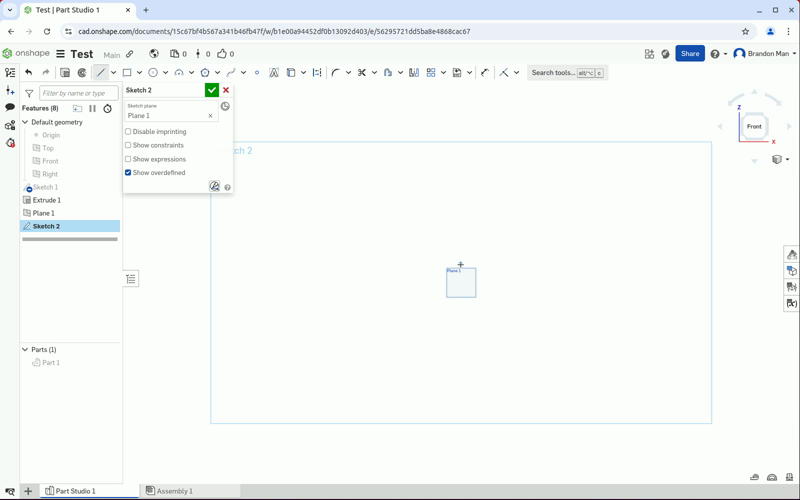
key_down(shift)
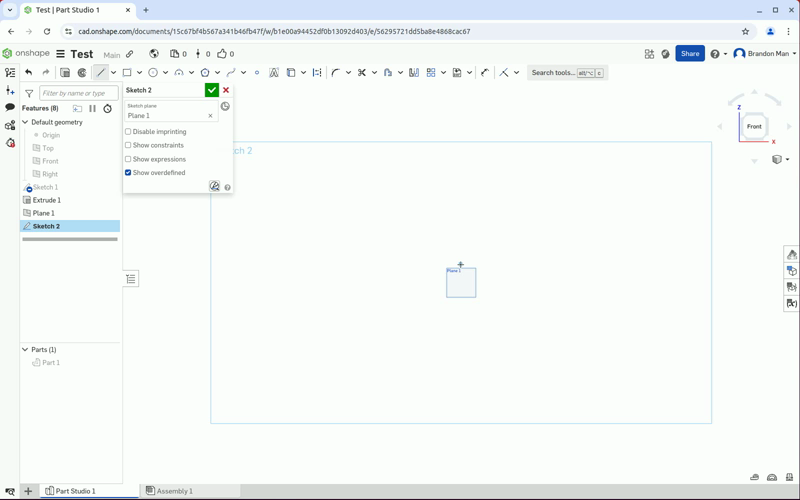
mouse_move(490, 264)
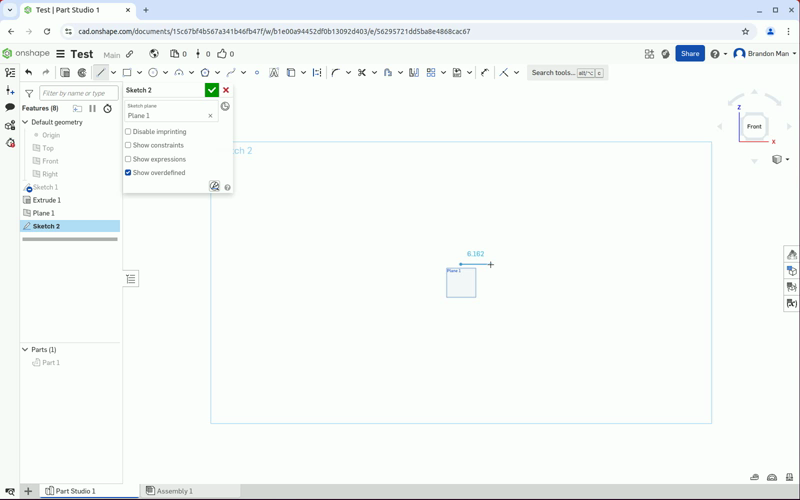
mouse_move(498, 264)
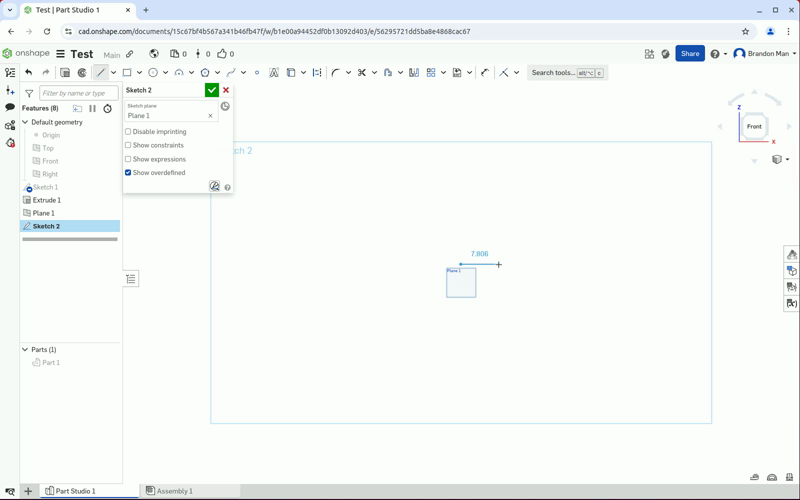
click(498, 264)
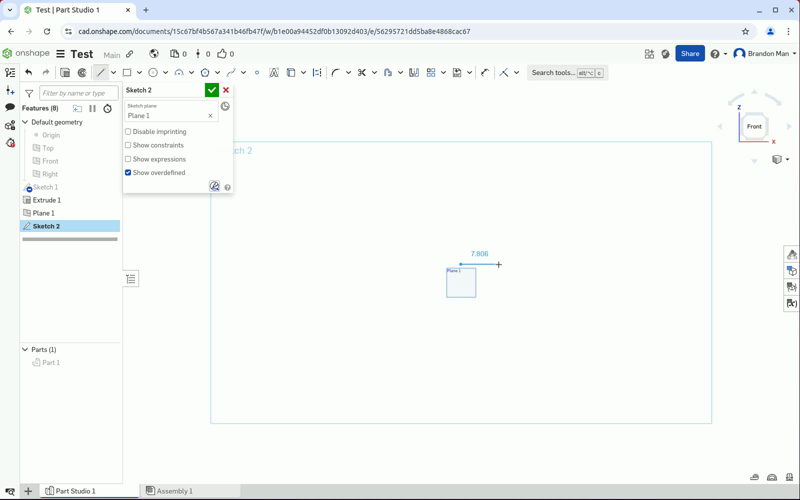
key_up(shift)
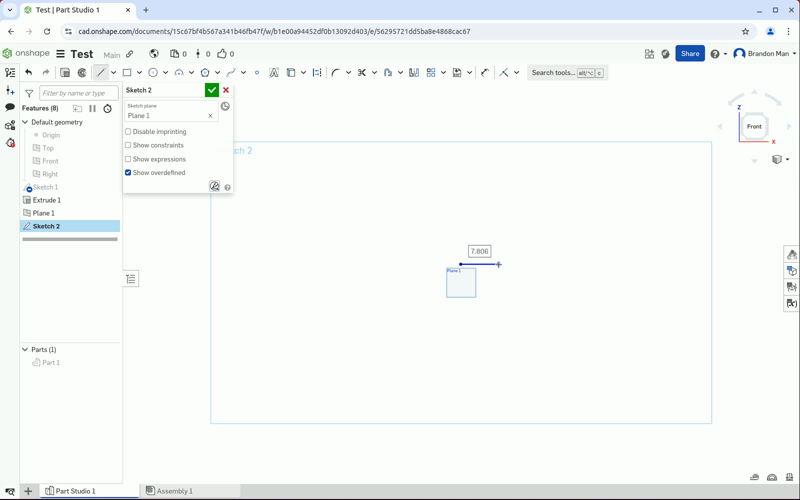
key_down(shift)
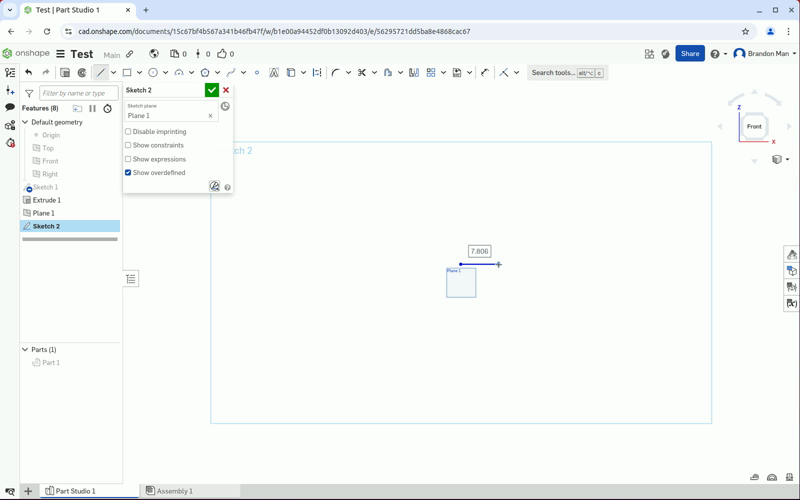
mouse_move(528, 264)
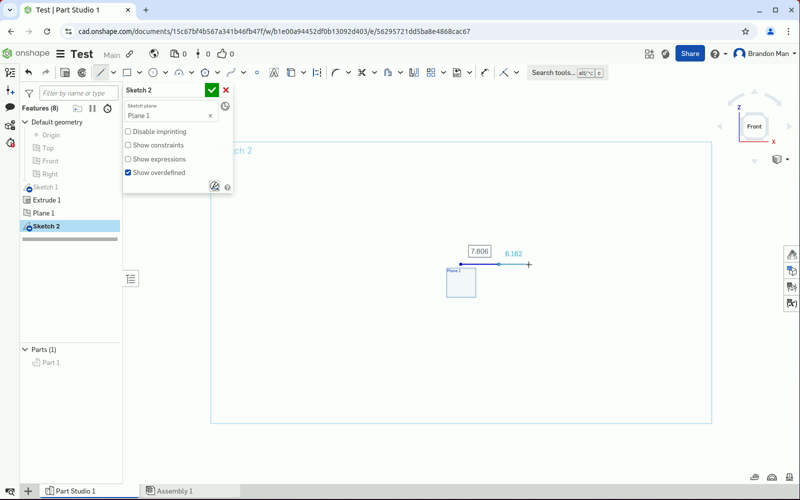
mouse_move(498, 216)
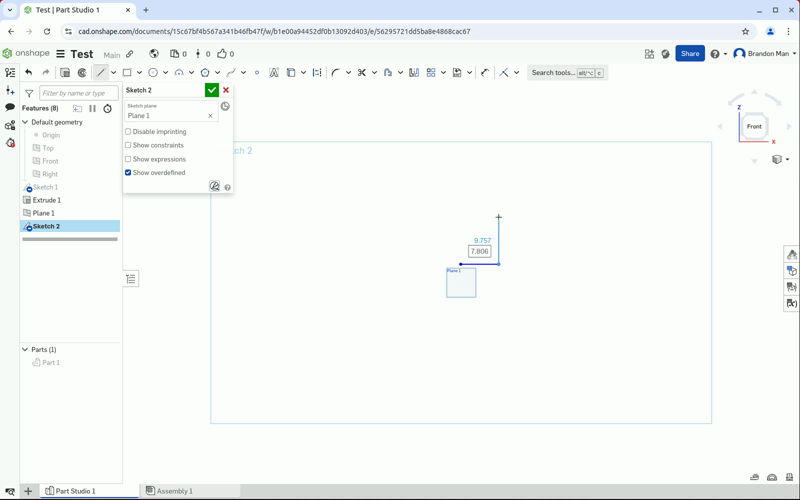
click(498, 216)
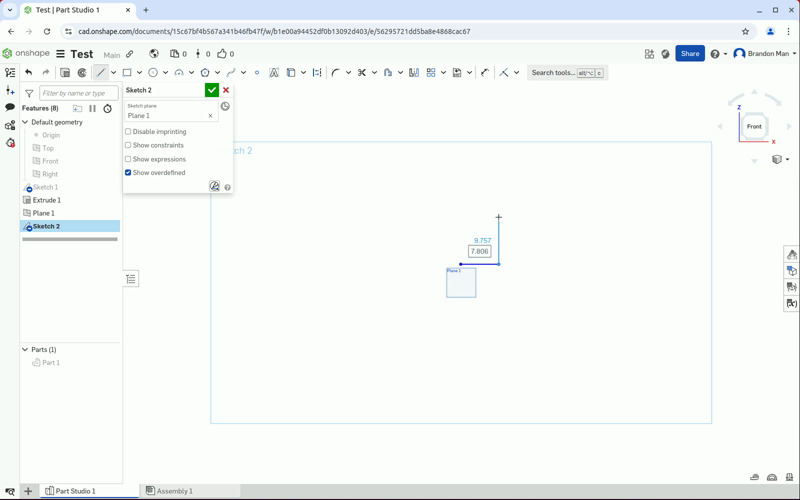
key_up(shift)
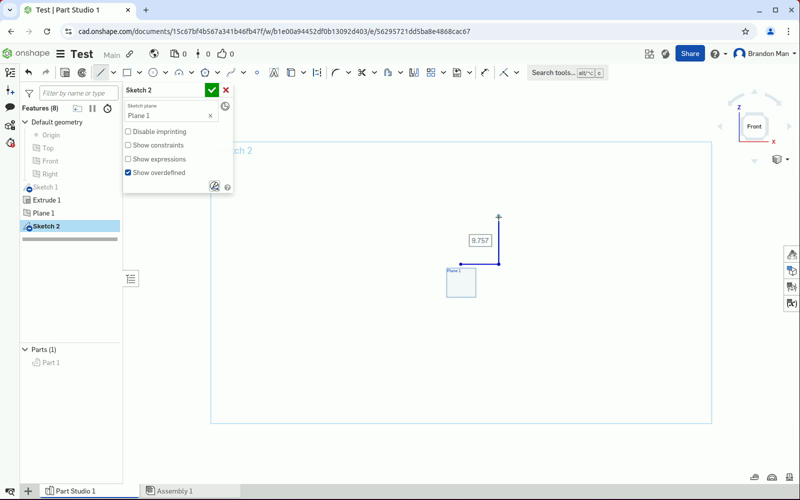
key_down(shift)
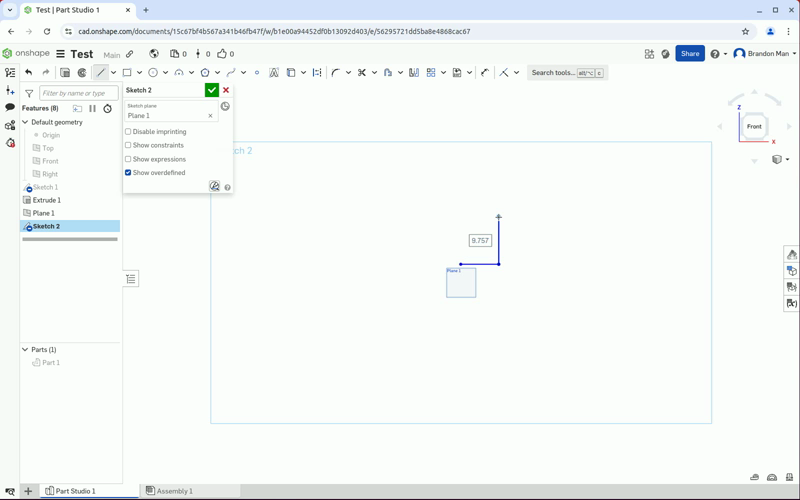
mouse_move(528, 216)
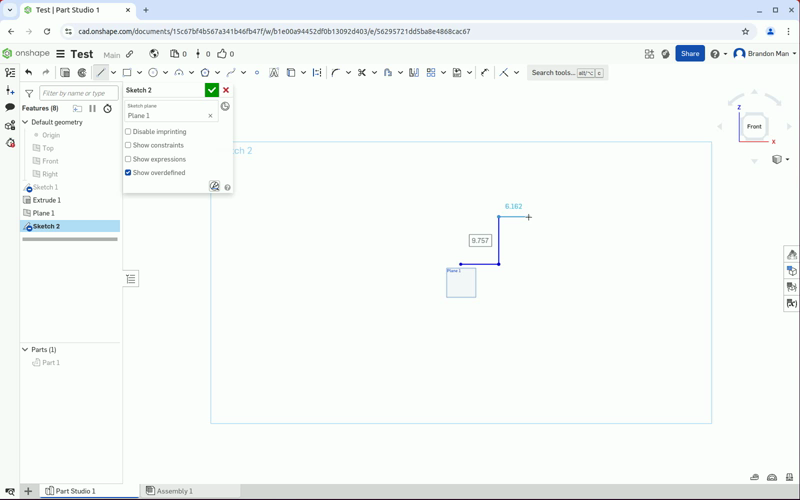
mouse_move(460, 216)
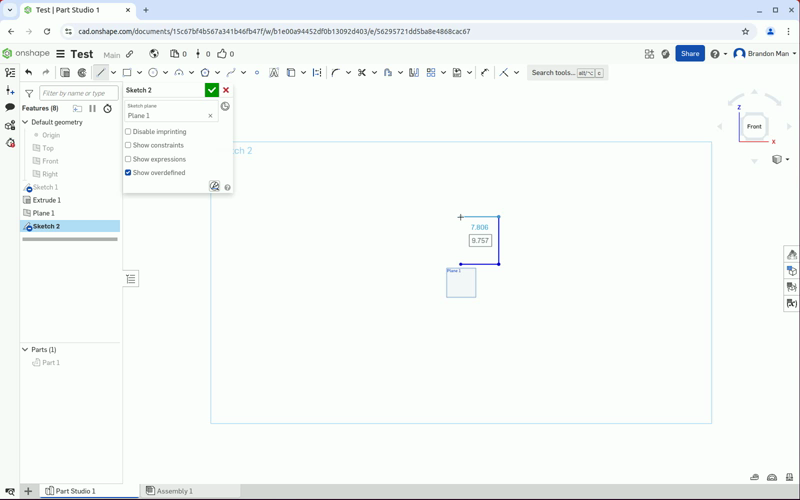
click(460, 216)
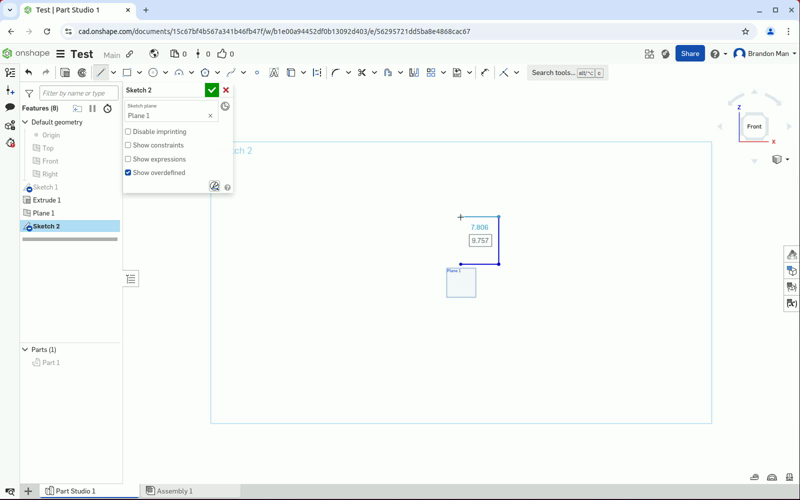
key_up(shift)
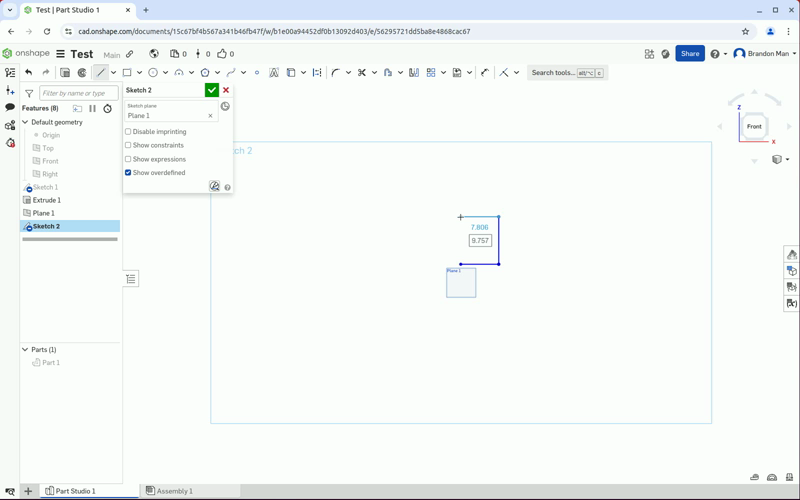
mouse_move(490, 216)
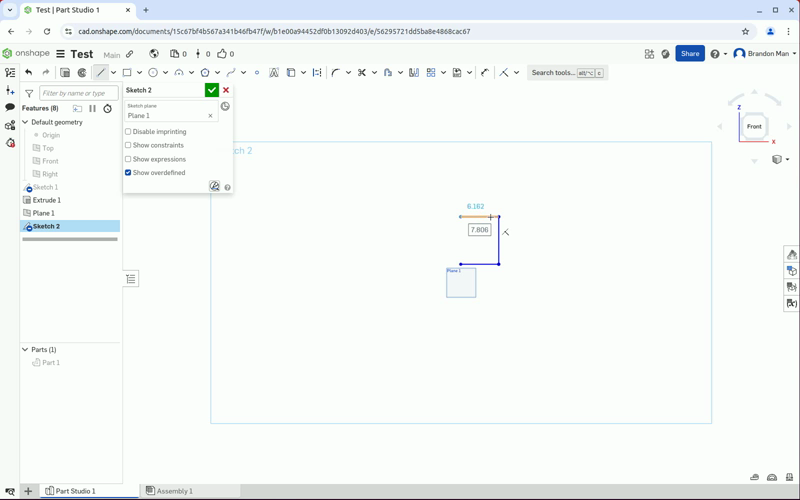
key_down(shift)
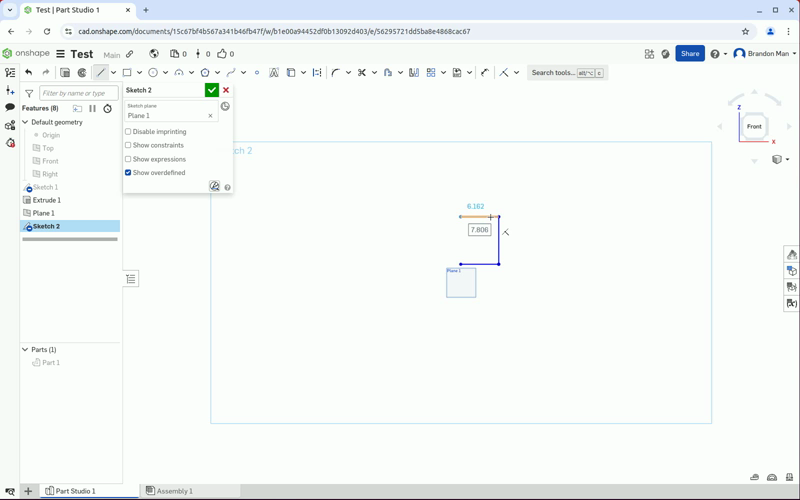
mouse_move(460, 264)
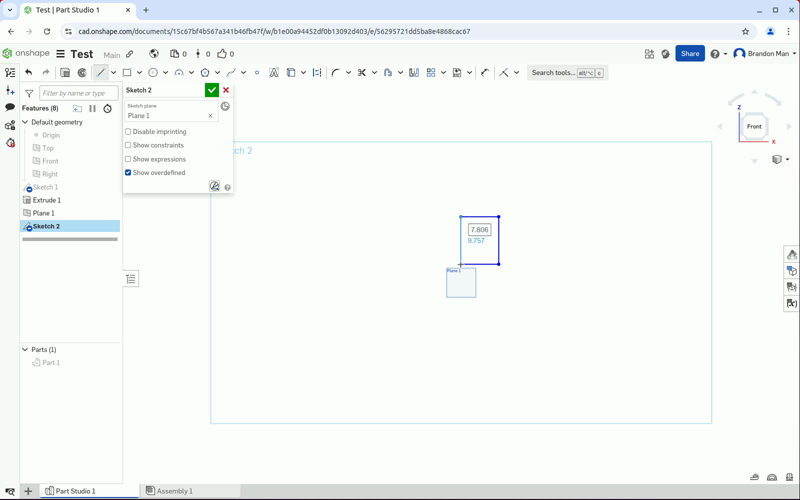
key_up(shift)
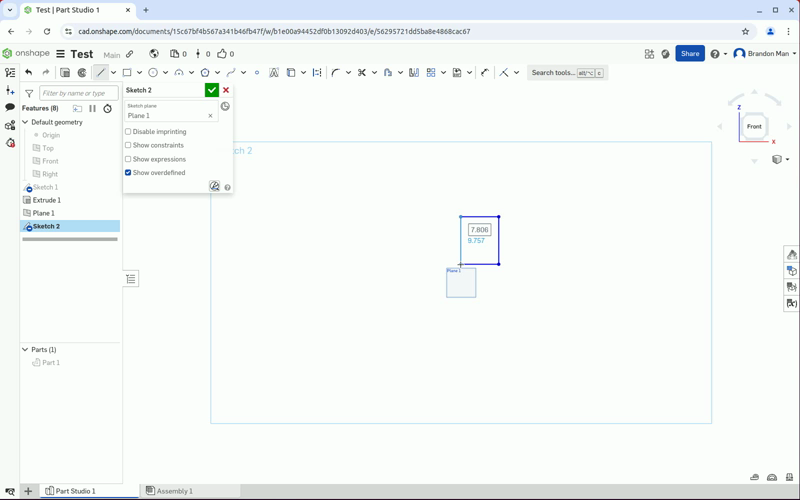
click(460, 264)
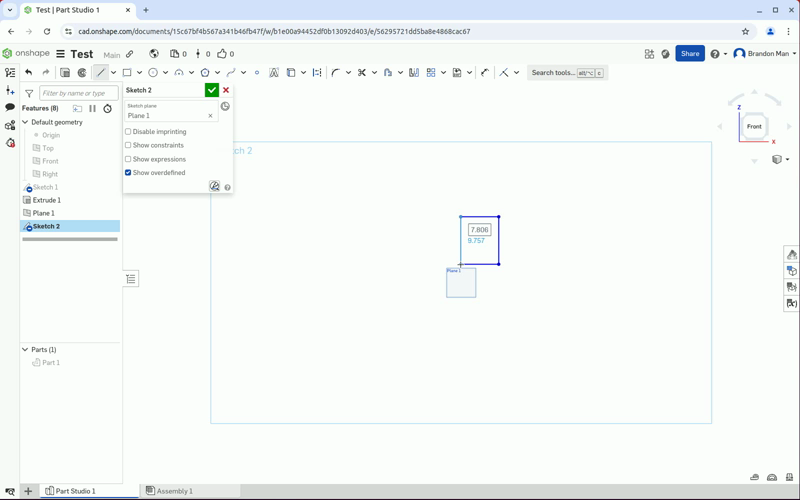
key(esc)
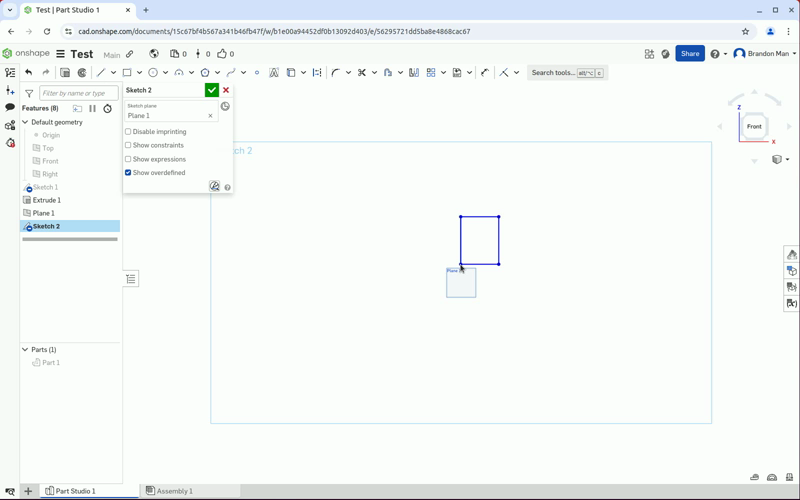
mouse_move(476, 250)
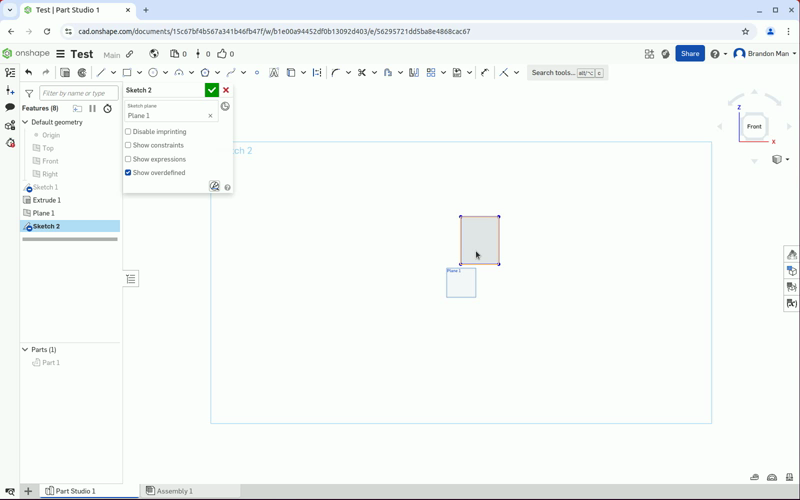
click(476, 250)
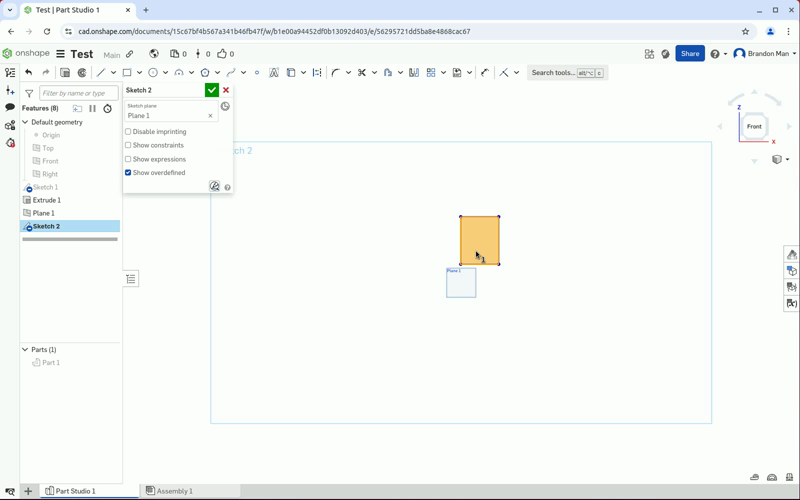
mouse_move(73, 352)
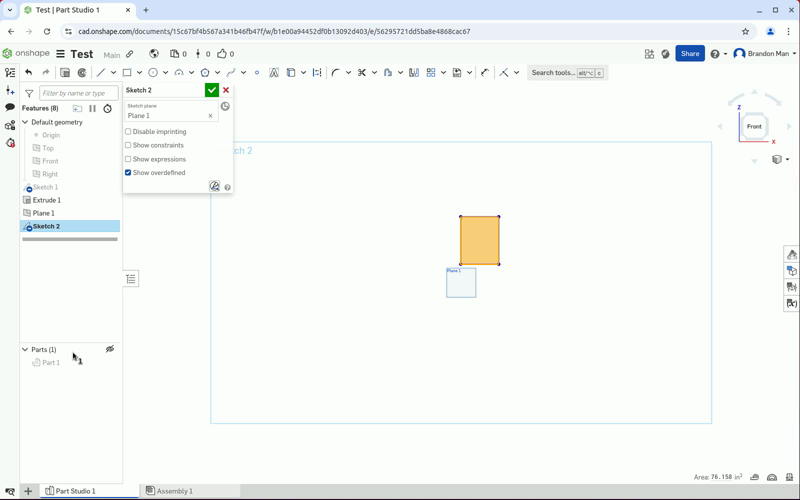
key(shift+y)
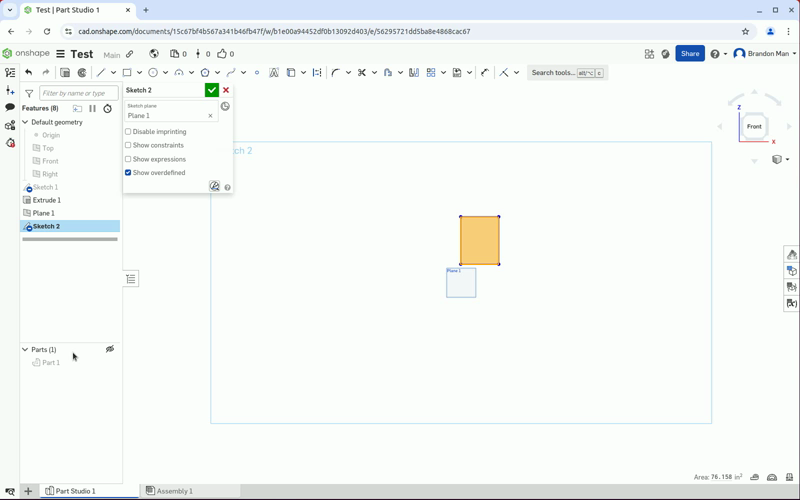
key(shift+e)
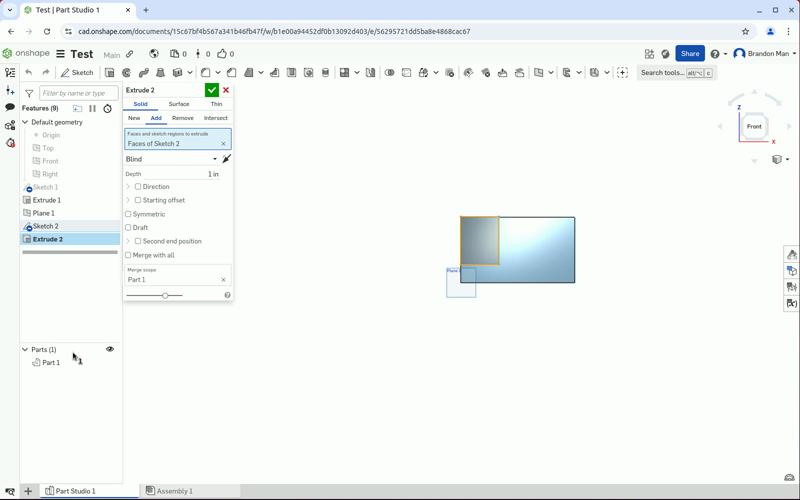
mouse_move(143, 106)
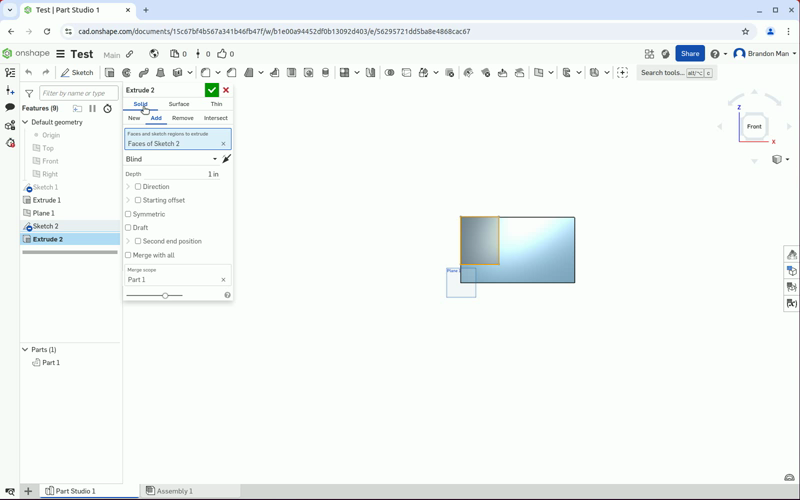
click(143, 106)
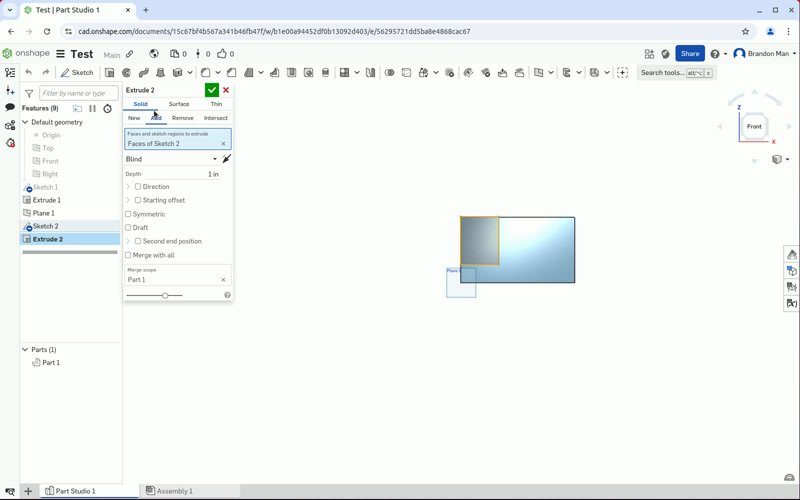
mouse_move(186, 120)
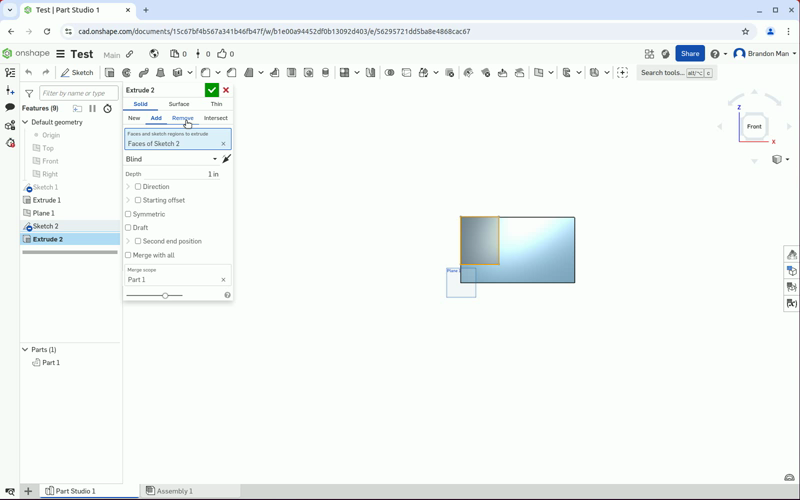
click(186, 120)
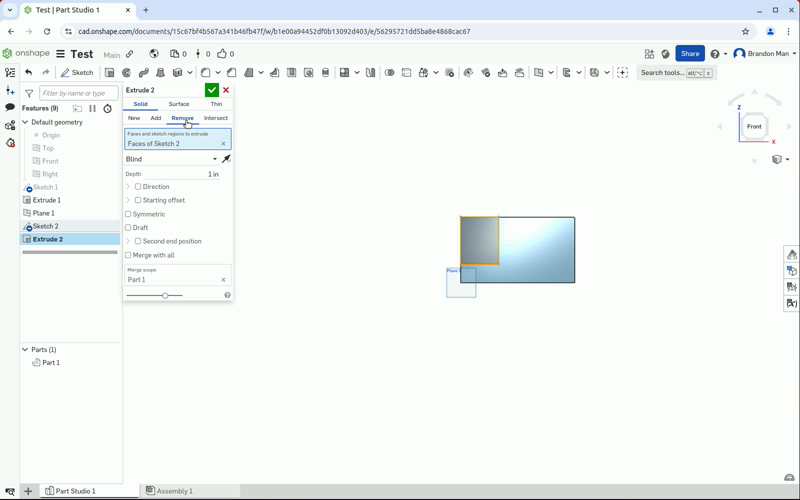
key(tab, 4)
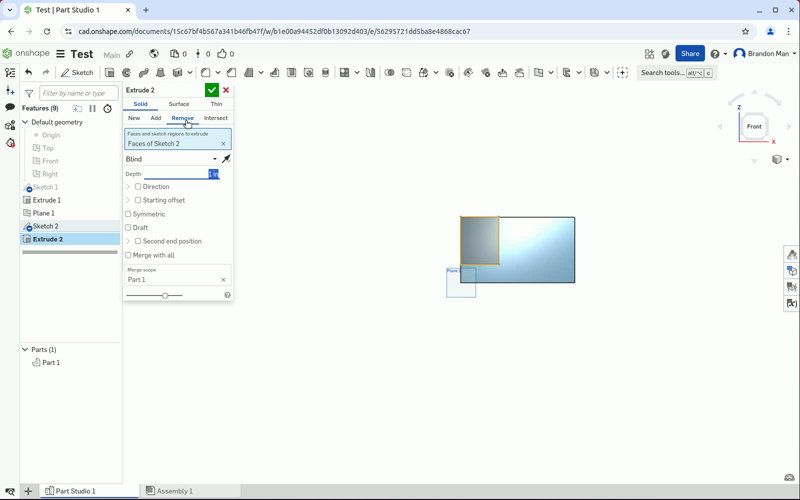
text(7.703)
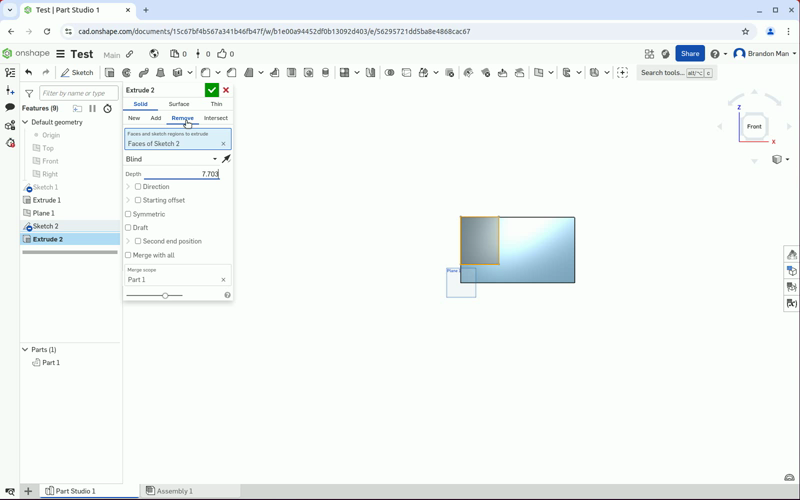
key(tab, 6)
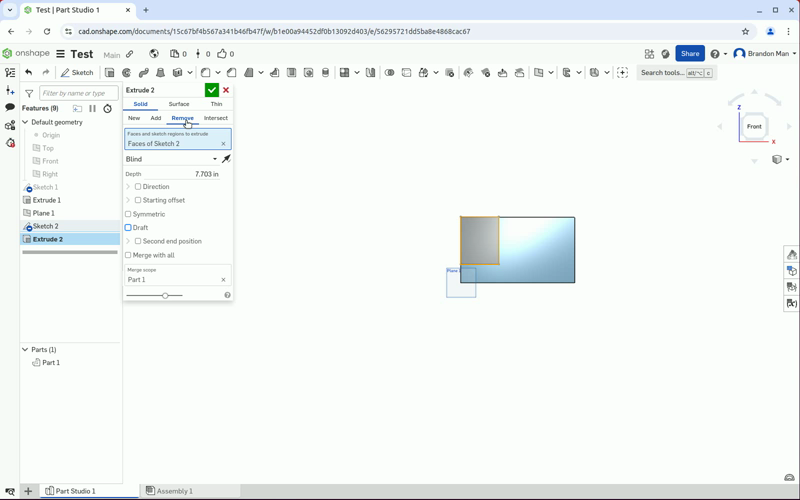
key(space)
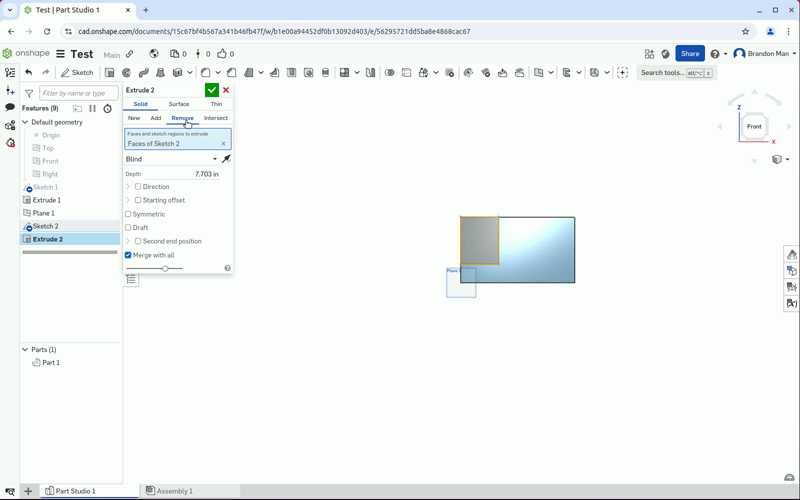
key(enter)
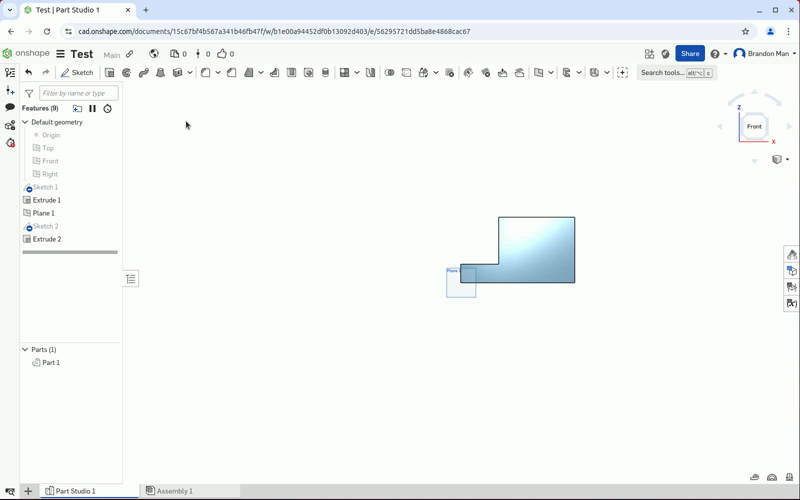
key(shift+h)
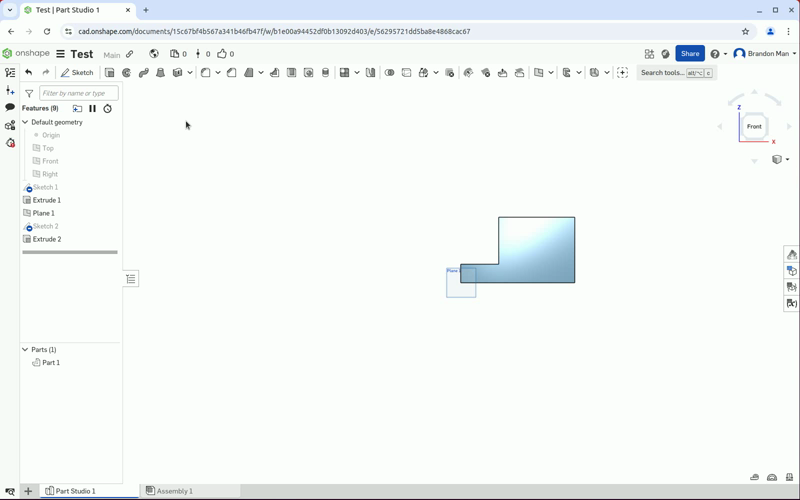
key(shift+h)
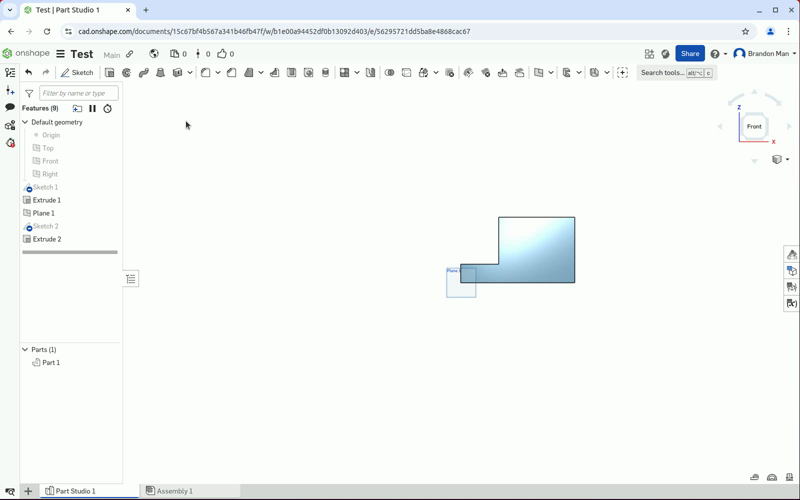
mouse_move(73, 189)
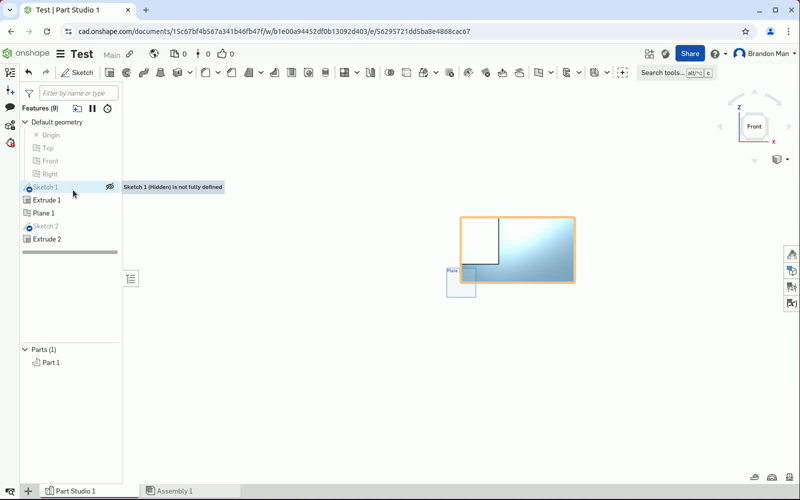
click(73, 189)
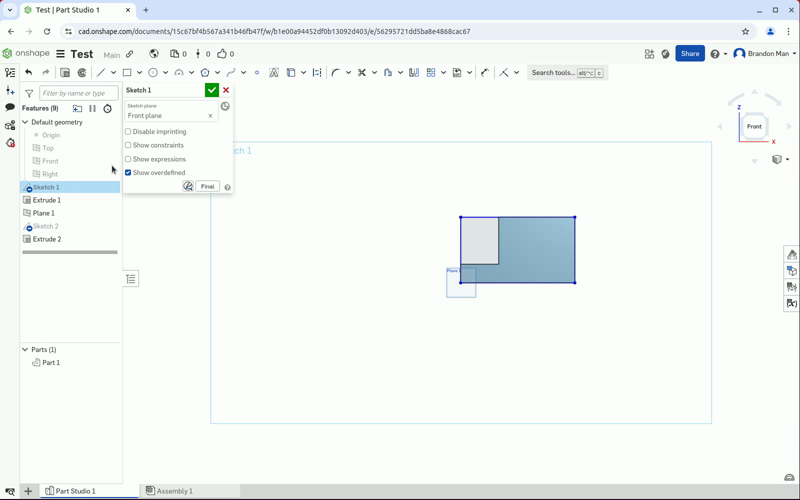
mouse_move(229, 92)
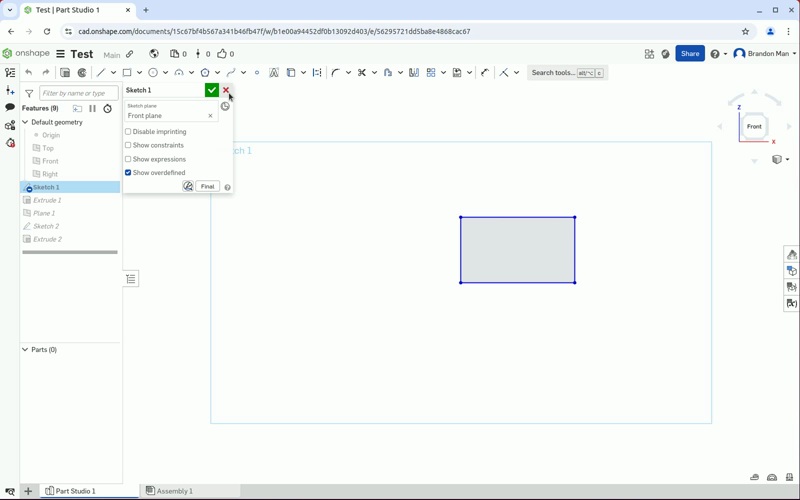
click(229, 92)
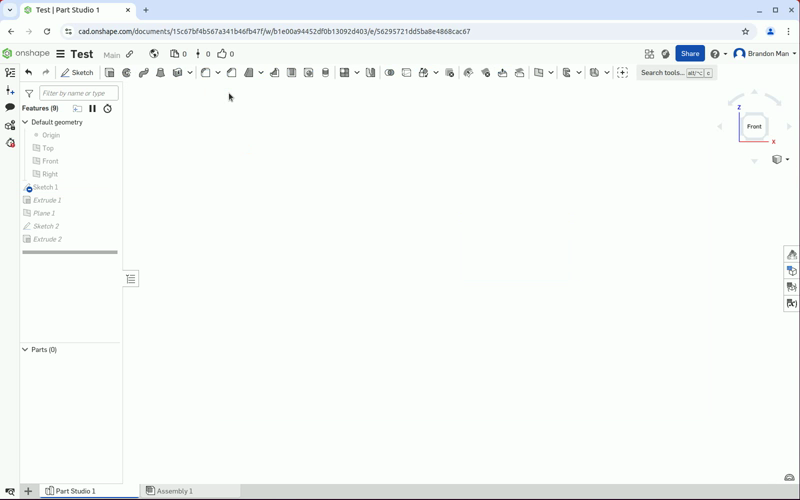
key(shift+s)
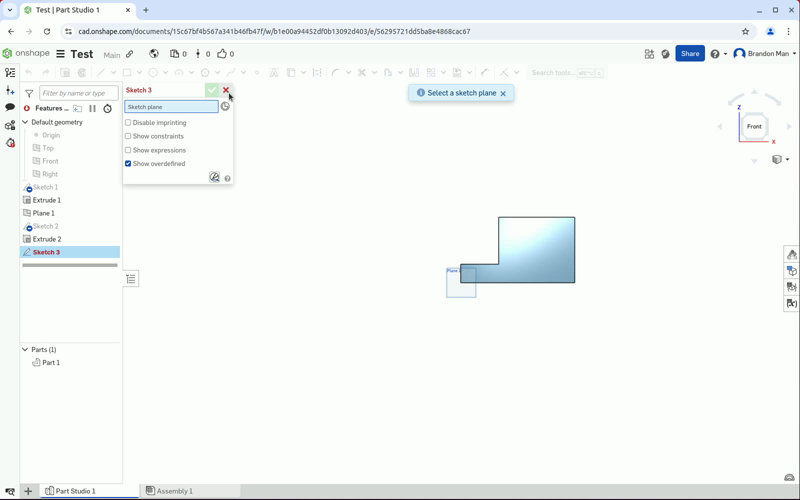
mouse_move(73, 215)
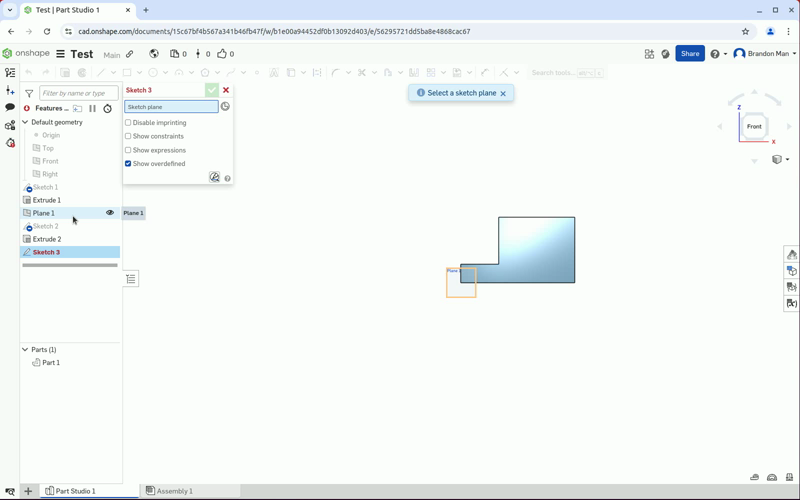
click(73, 215)
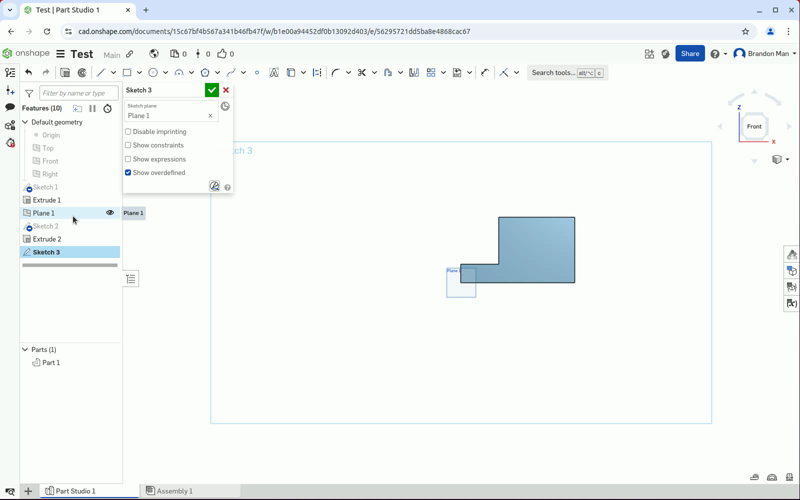
mouse_move(73, 352)
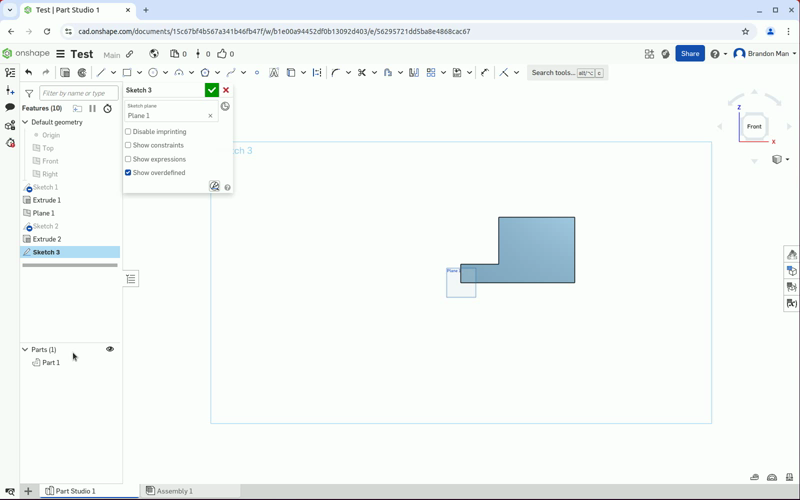
key(y)
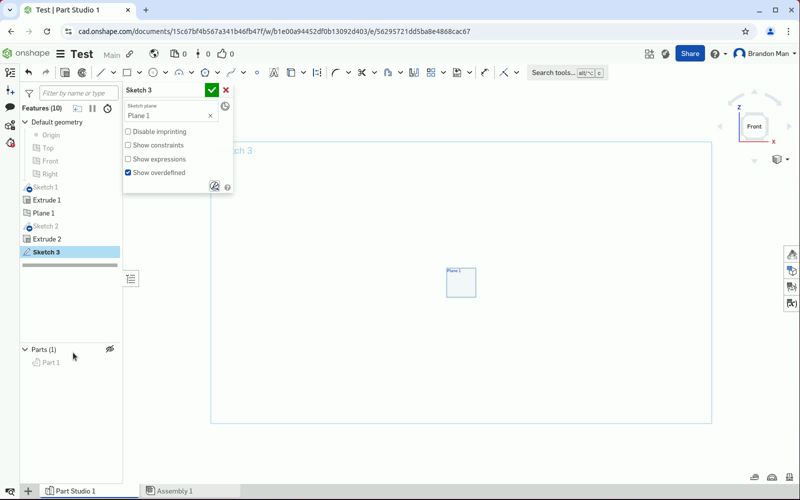
key(l)
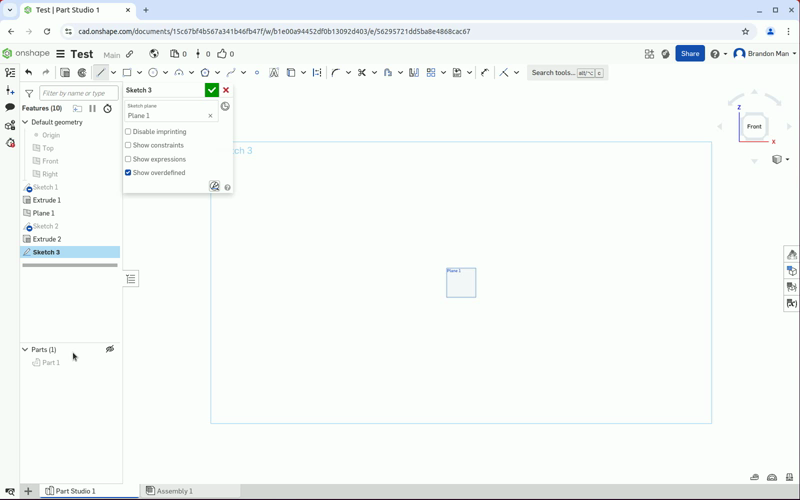
key_down(shift)
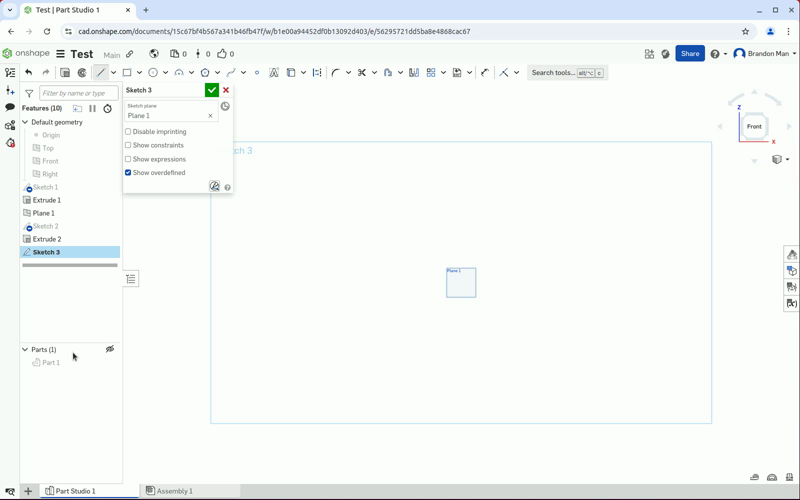
mouse_move(535, 264)
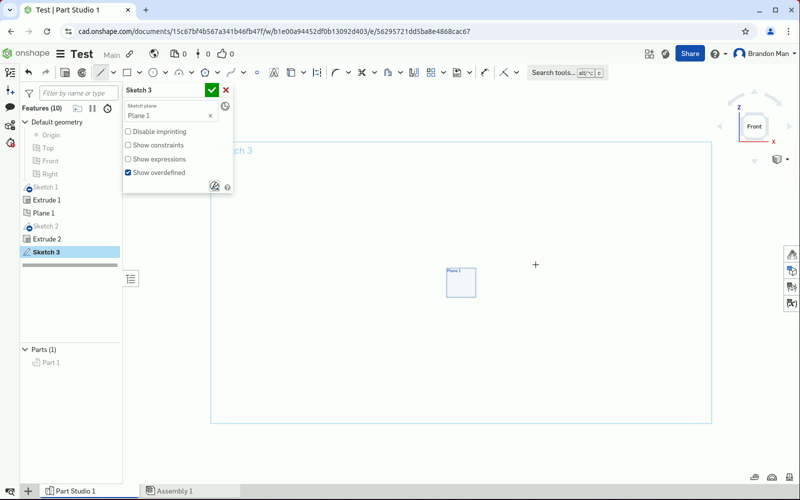
click(535, 264)
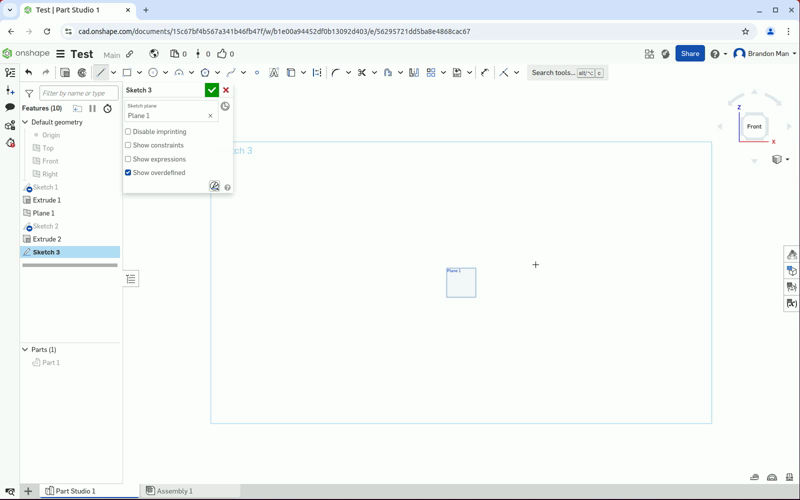
key_up(shift)
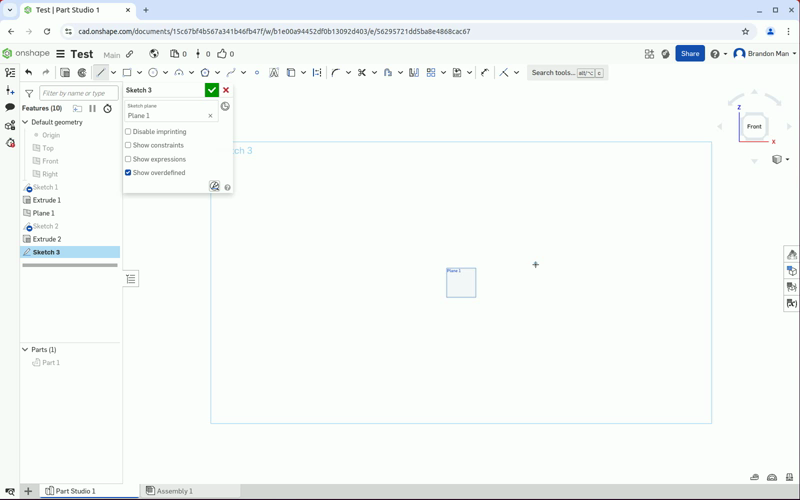
key_down(shift)
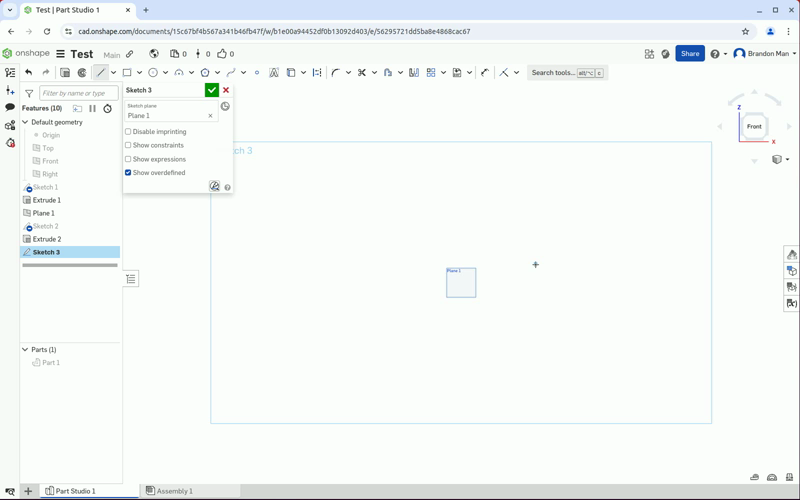
mouse_move(565, 264)
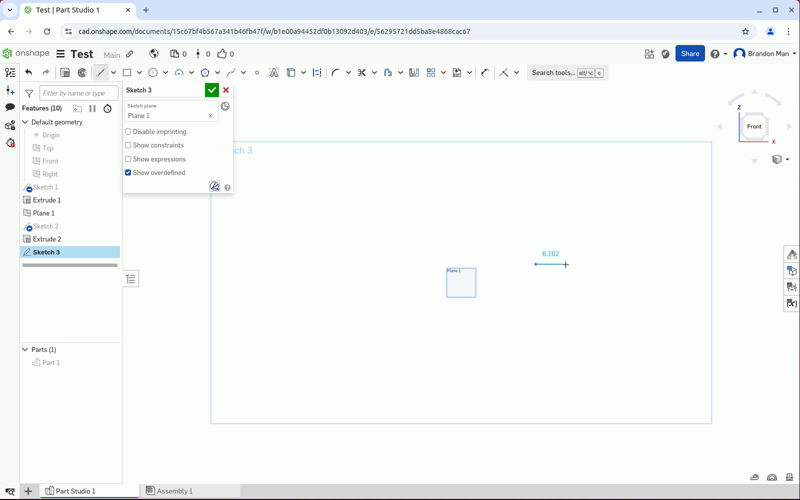
mouse_move(573, 264)
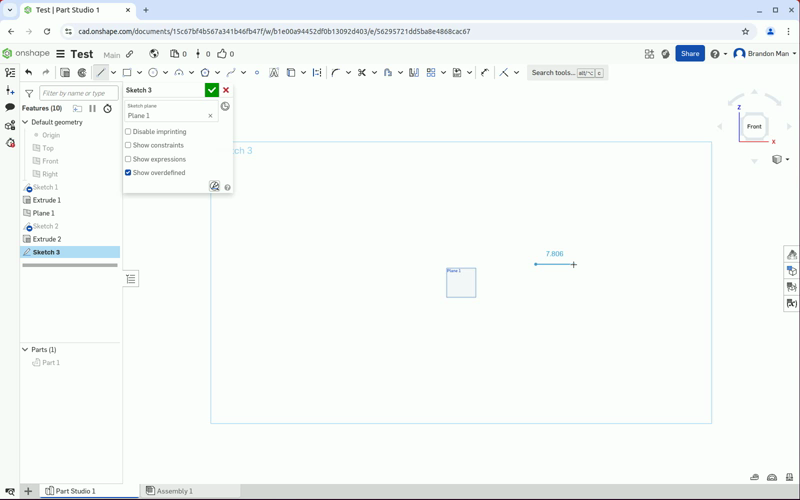
click(573, 264)
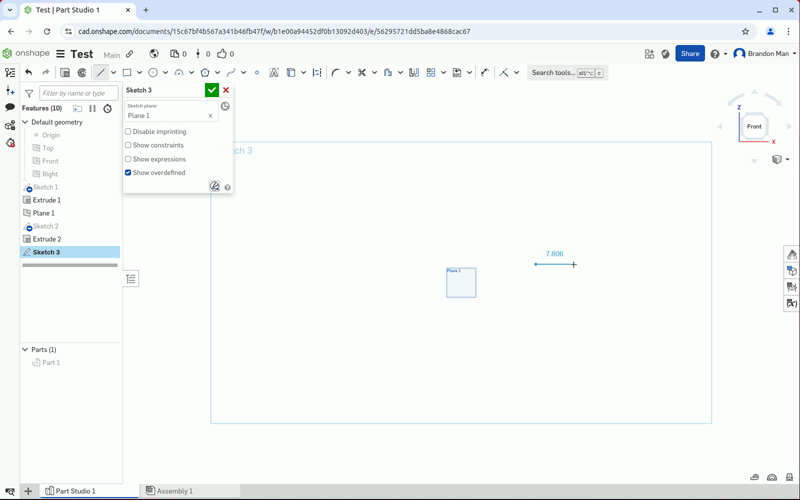
key_up(shift)
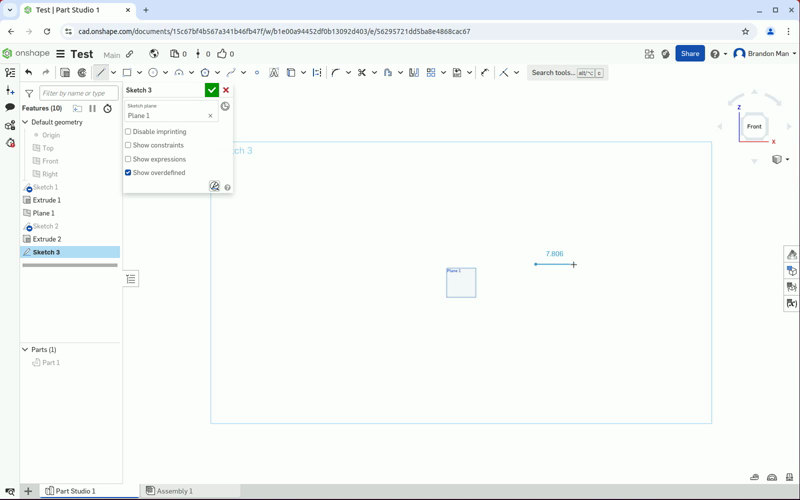
key_down(shift)
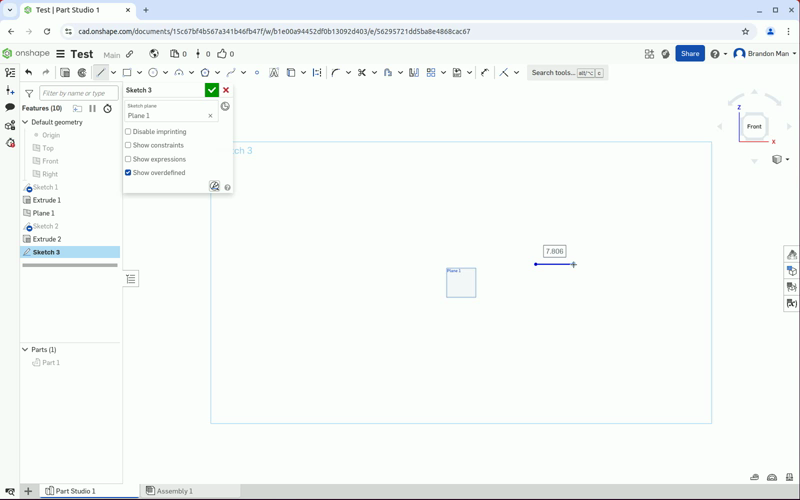
mouse_move(589, 264)
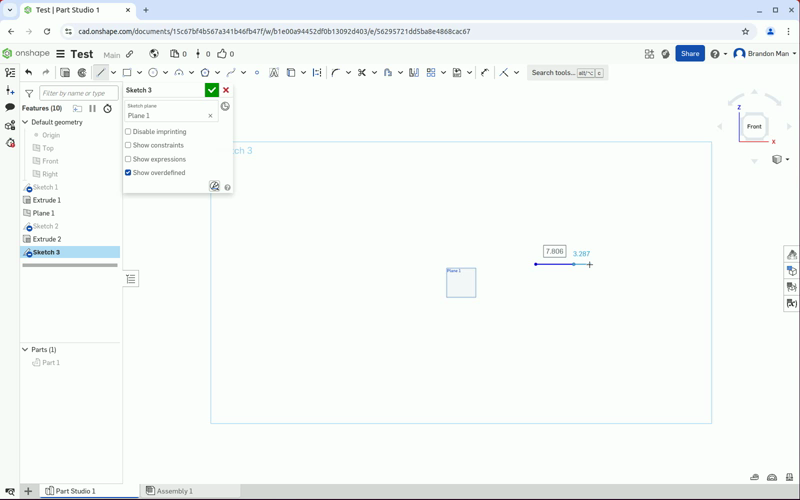
mouse_move(573, 216)
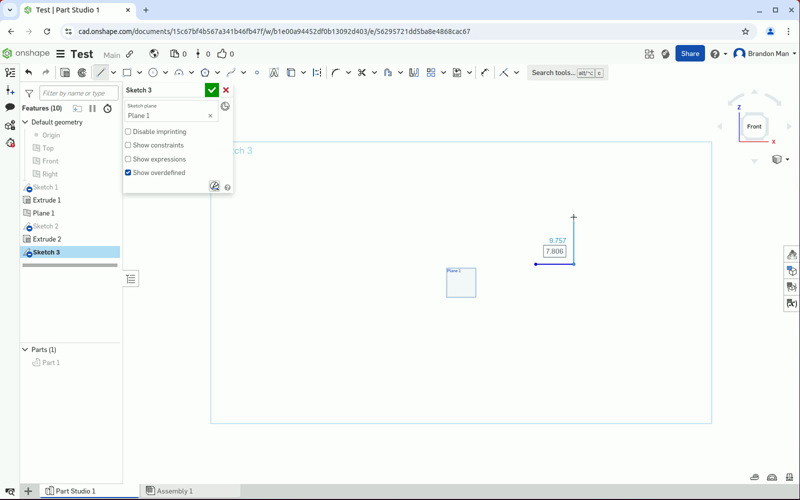
click(573, 216)
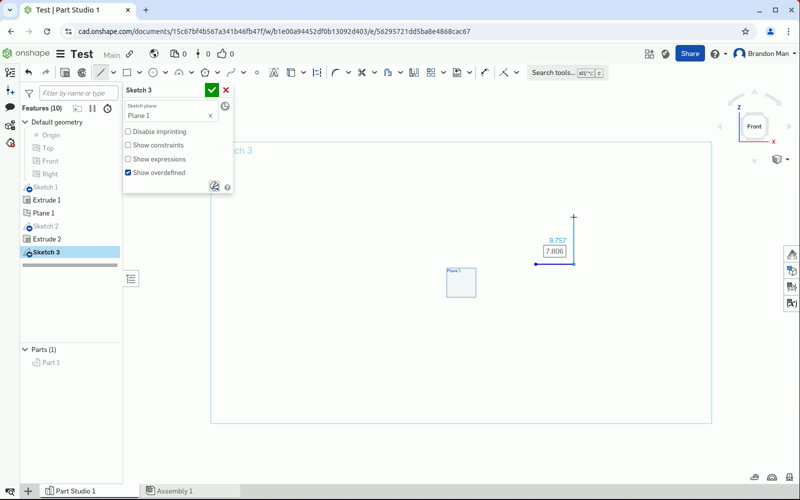
key_up(shift)
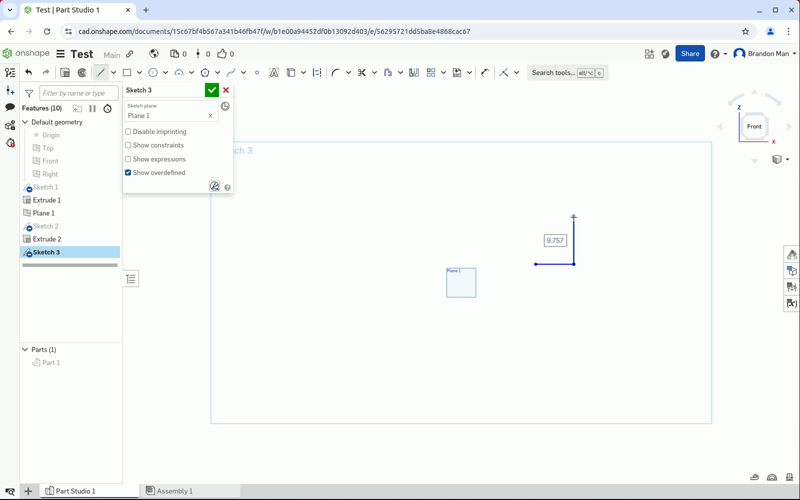
key_down(shift)
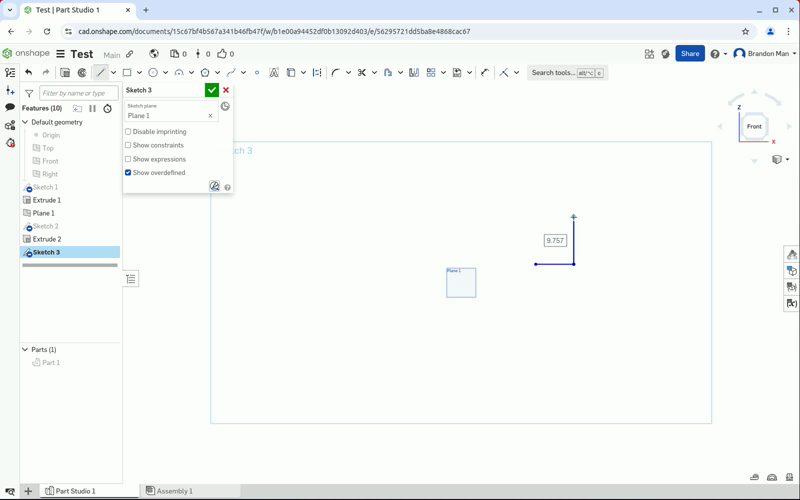
mouse_move(589, 216)
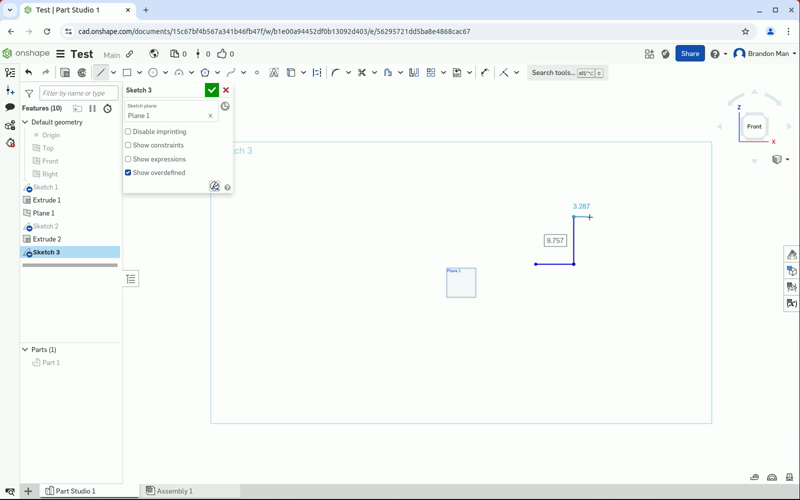
mouse_move(535, 216)
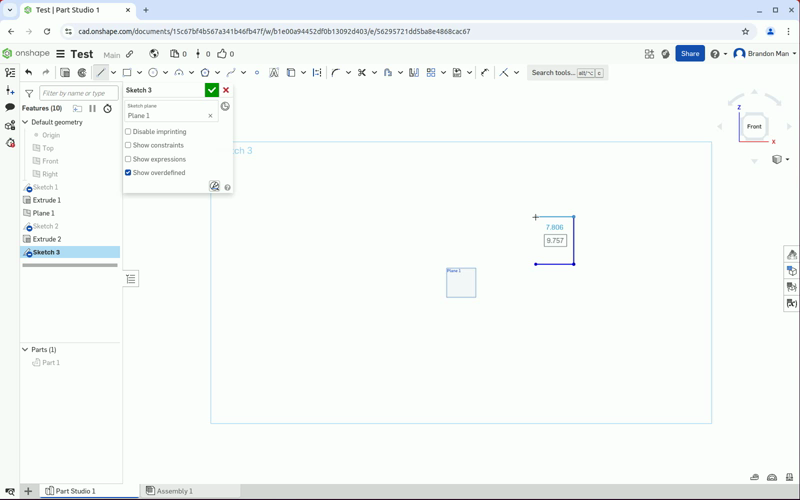
click(535, 216)
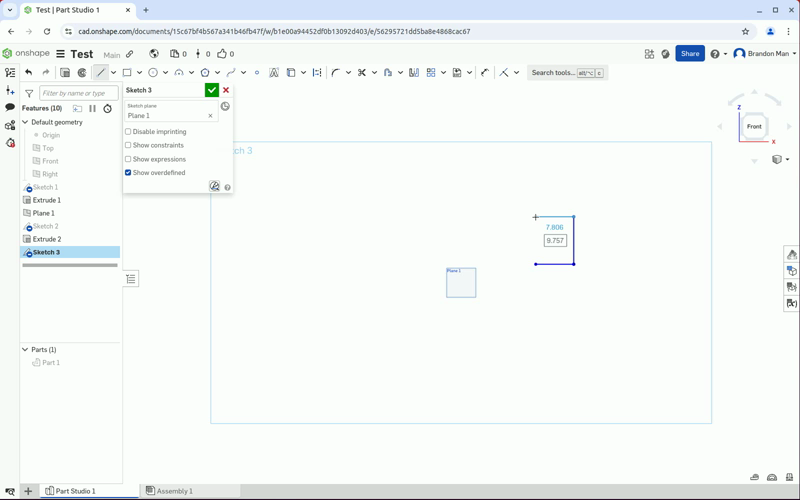
key_up(shift)
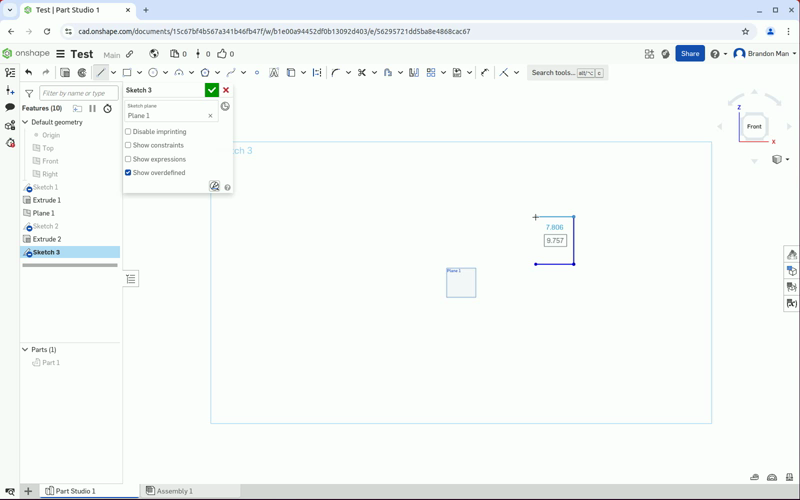
mouse_move(565, 216)
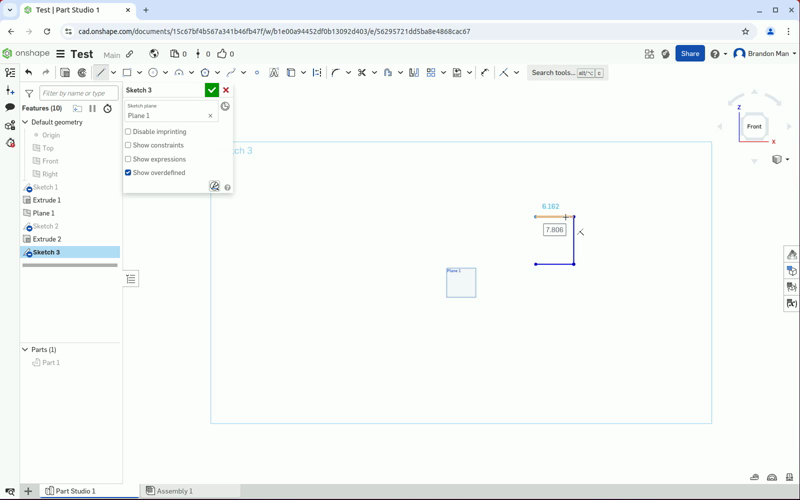
key_down(shift)
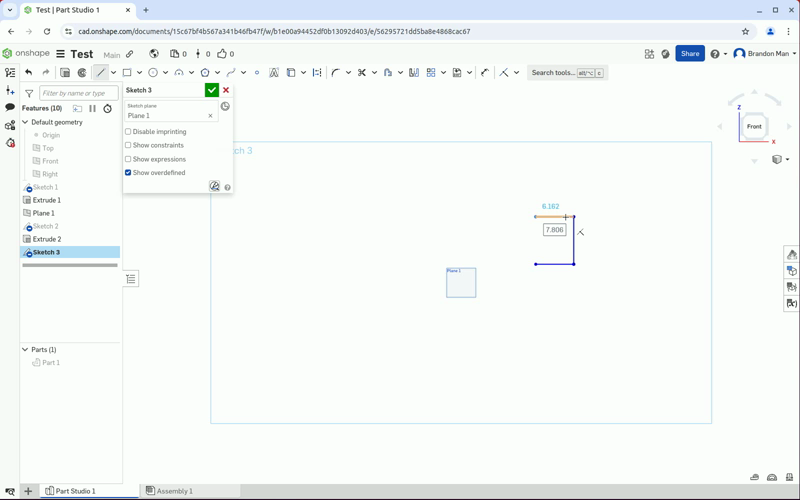
mouse_move(535, 264)
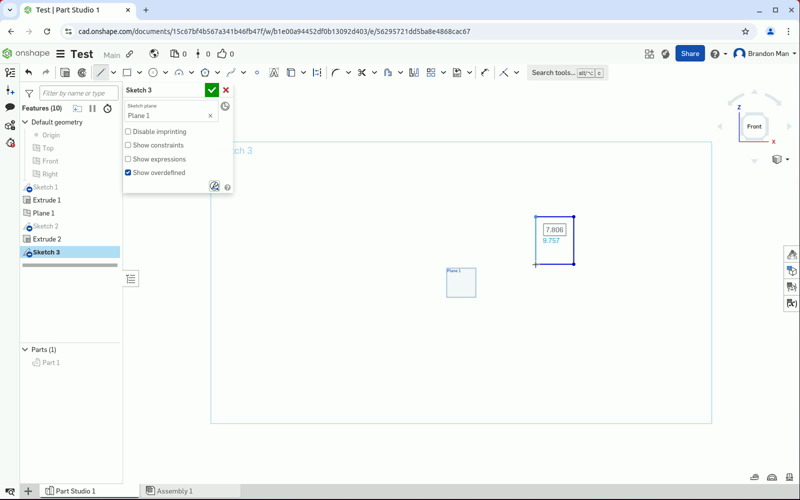
key_up(shift)
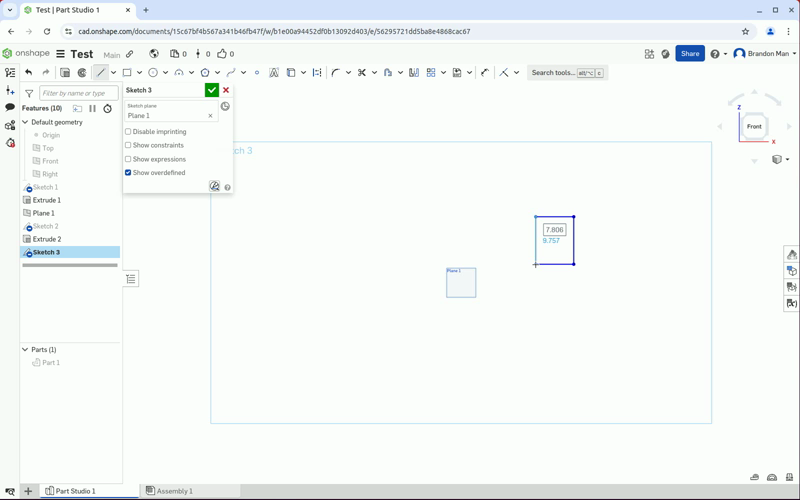
click(535, 264)
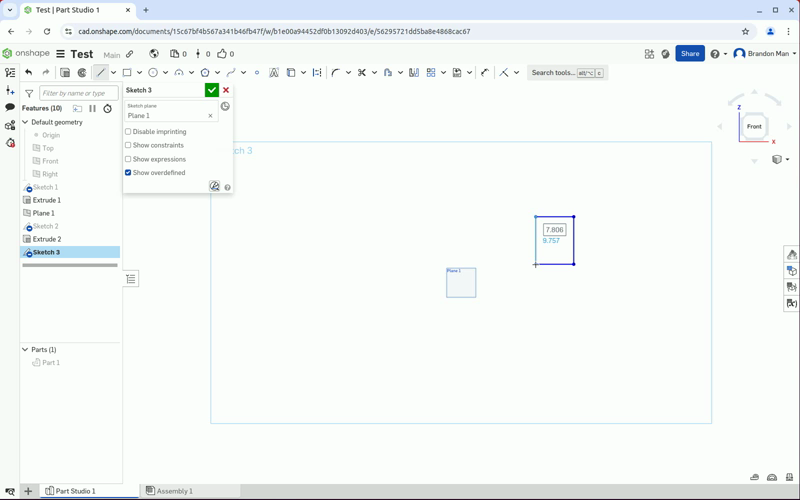
key(esc)
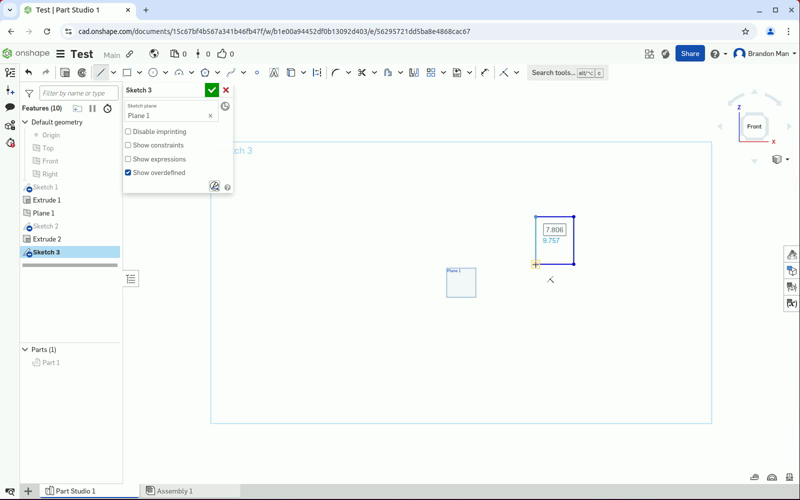
mouse_move(552, 242)
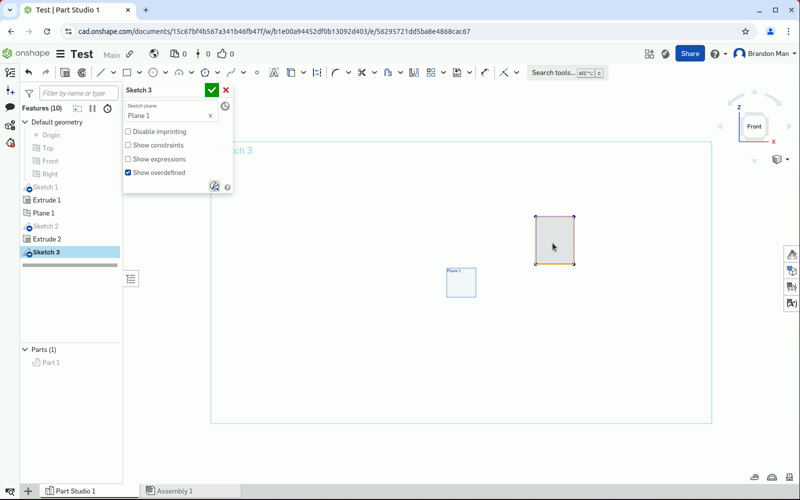
click(552, 242)
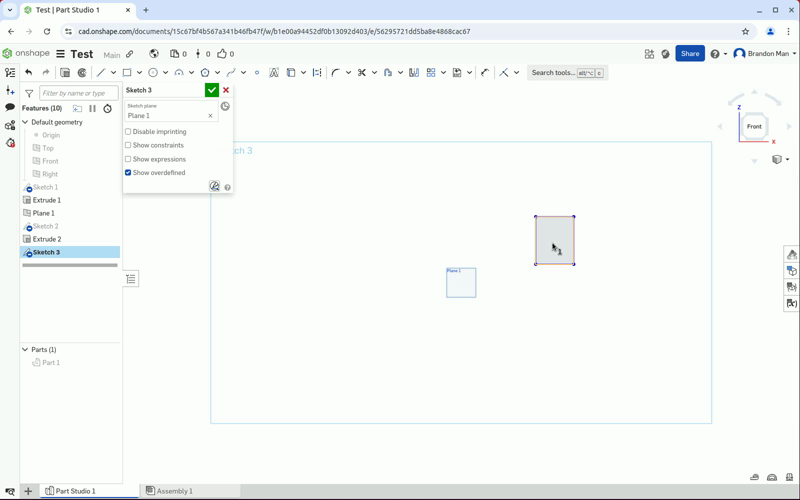
mouse_move(73, 352)
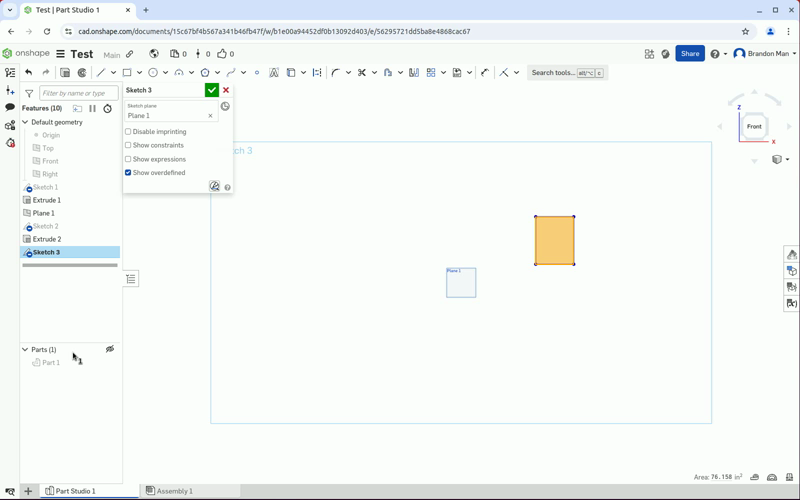
key(shift+y)
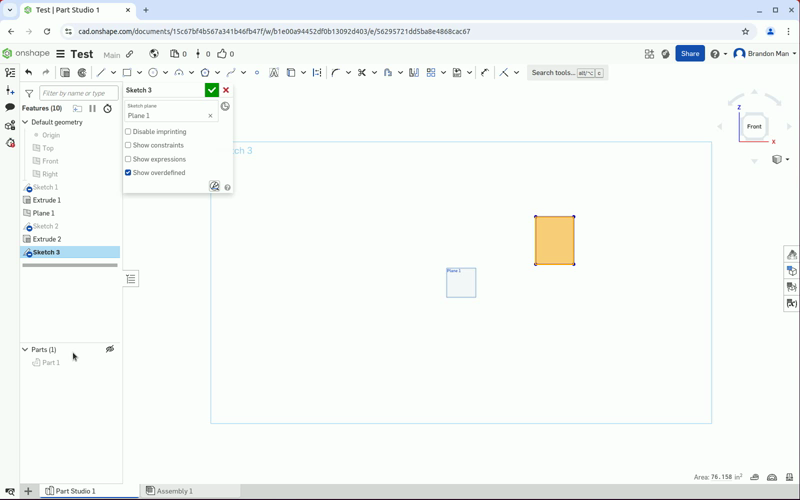
key(shift+e)
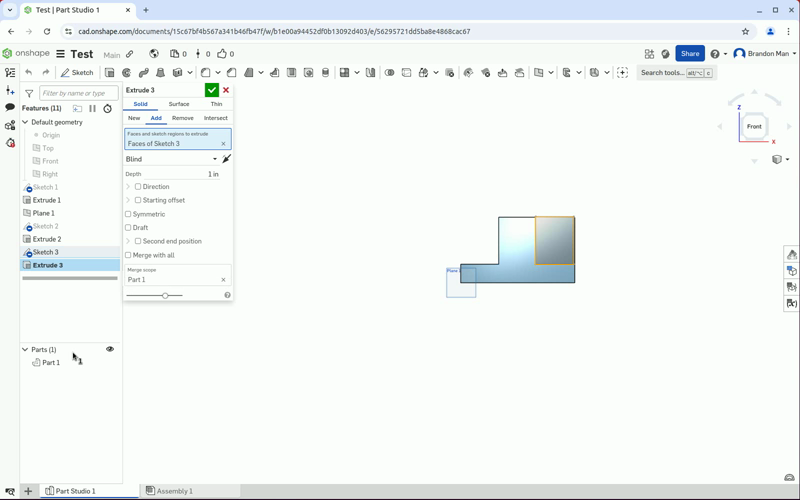
mouse_move(143, 106)
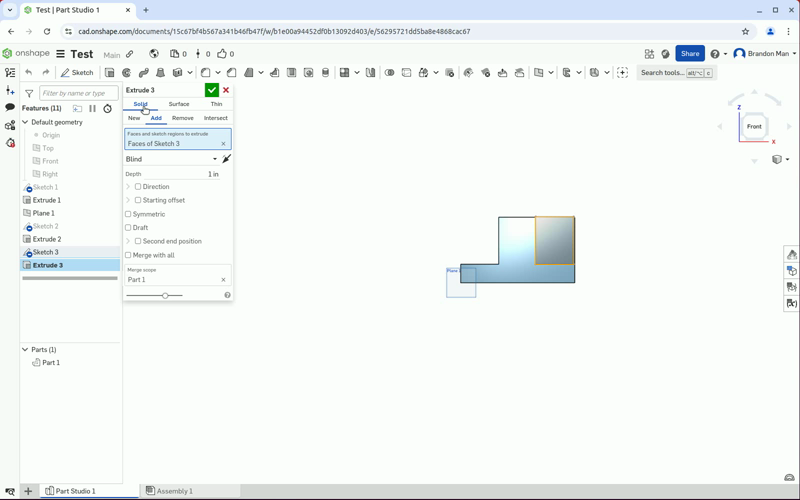
click(143, 106)
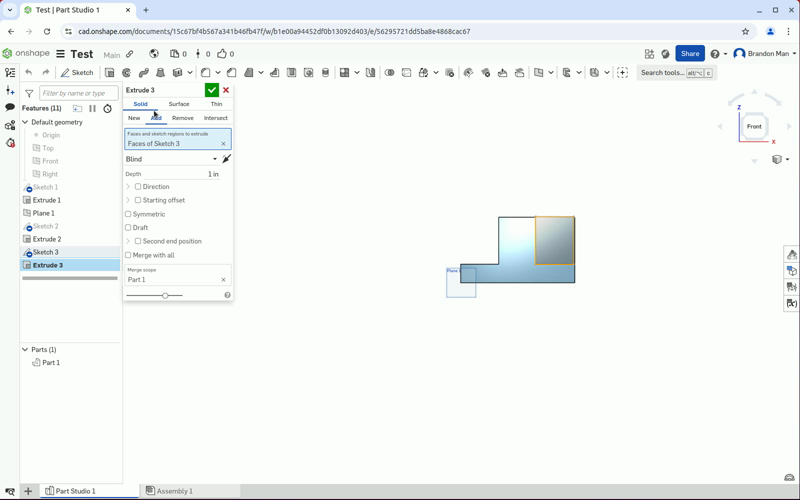
mouse_move(186, 120)
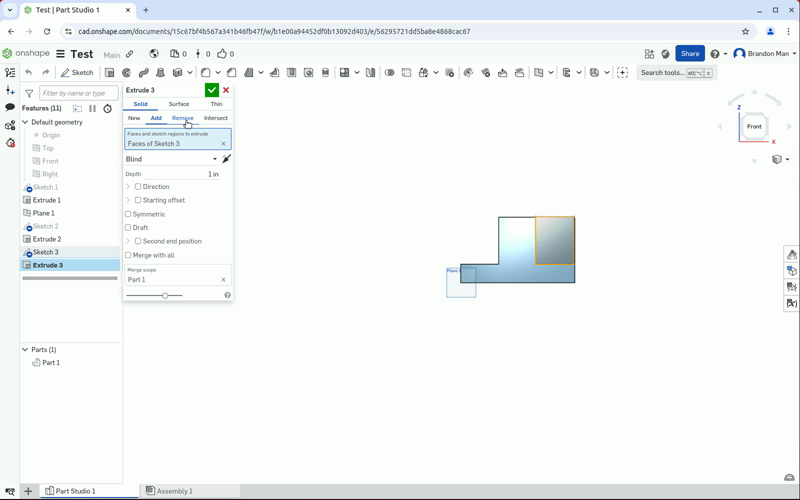
click(186, 120)
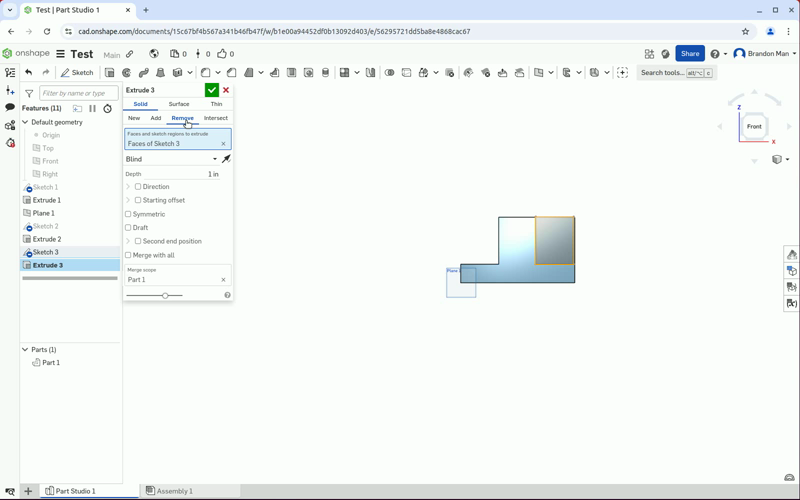
key(tab, 4)
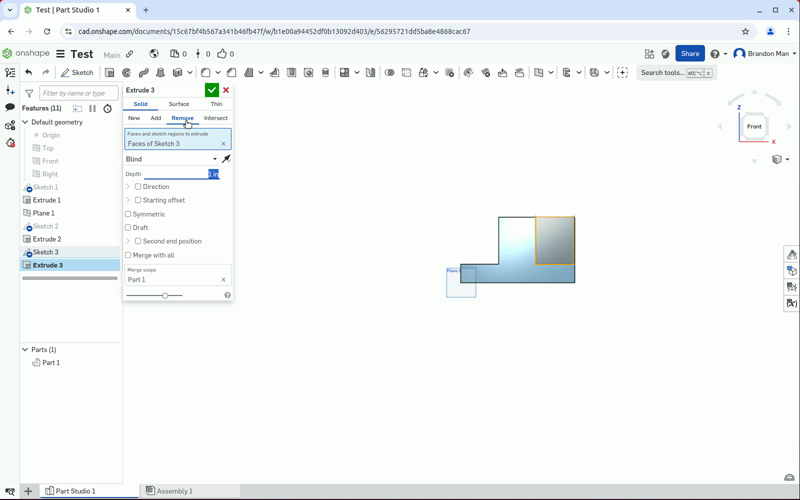
text(7.703)
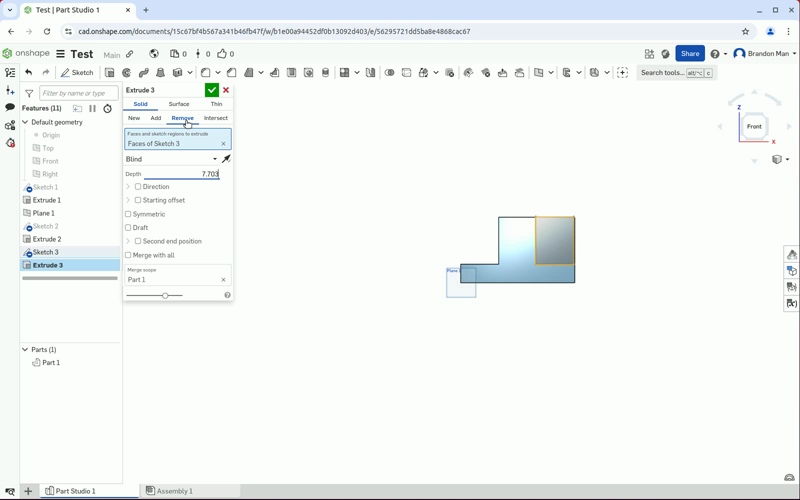
key(tab, 6)
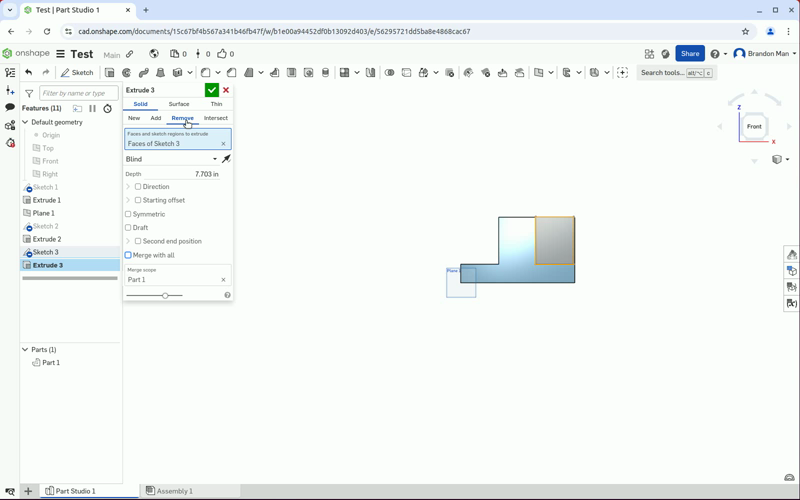
key(space)
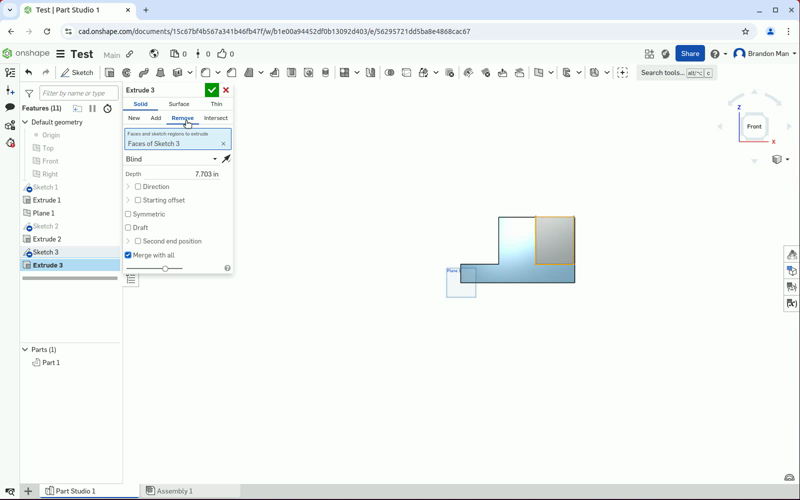
key(enter)
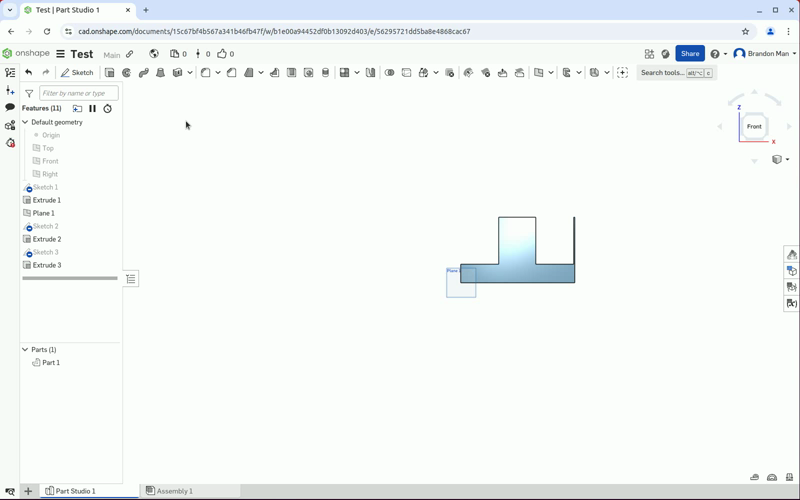
key(shift+h)
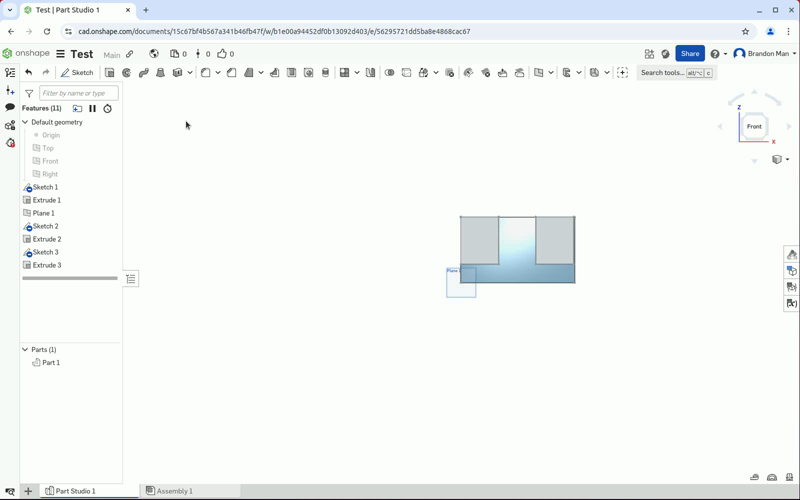
key(shift+h)
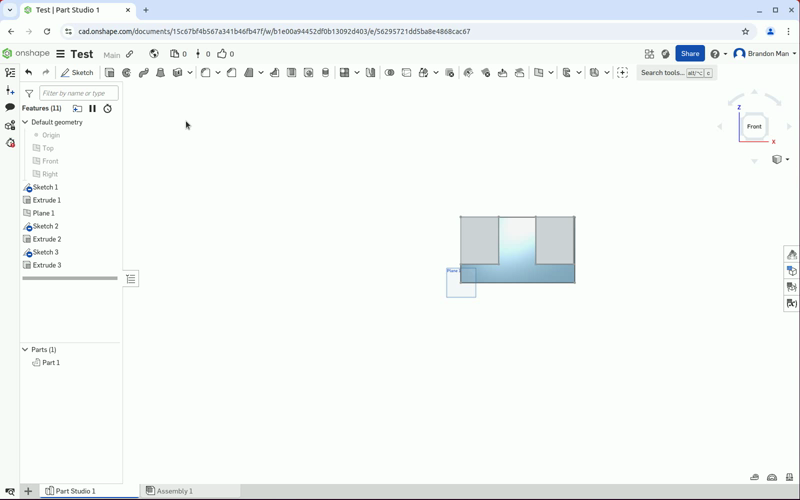
key(shift+7)
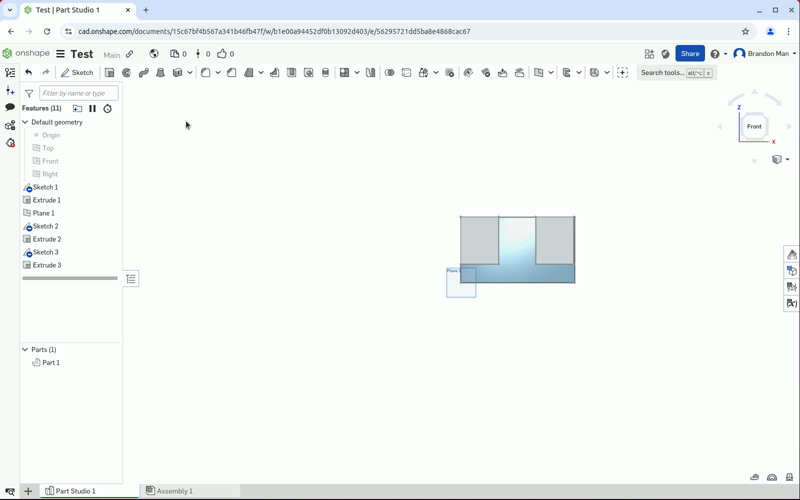
key(left, 2)
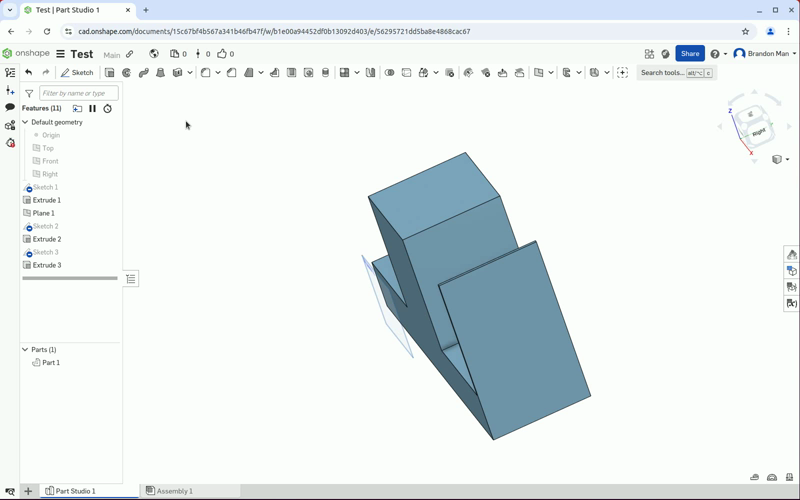
key(down, 2)
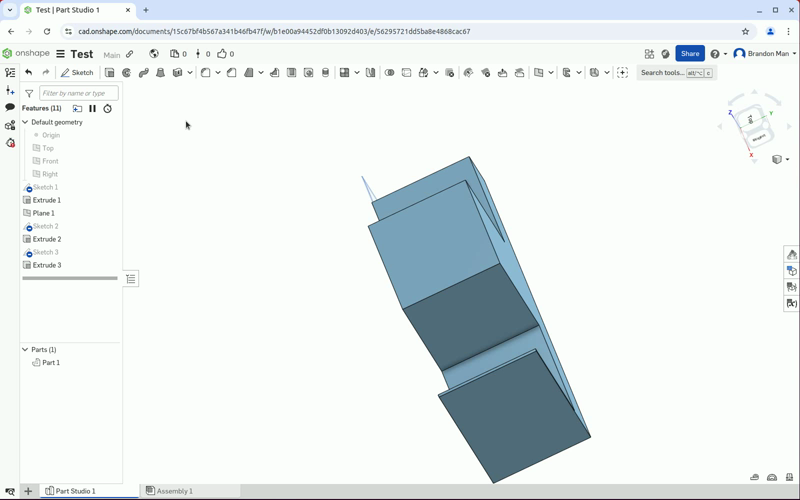
key(up, 2)
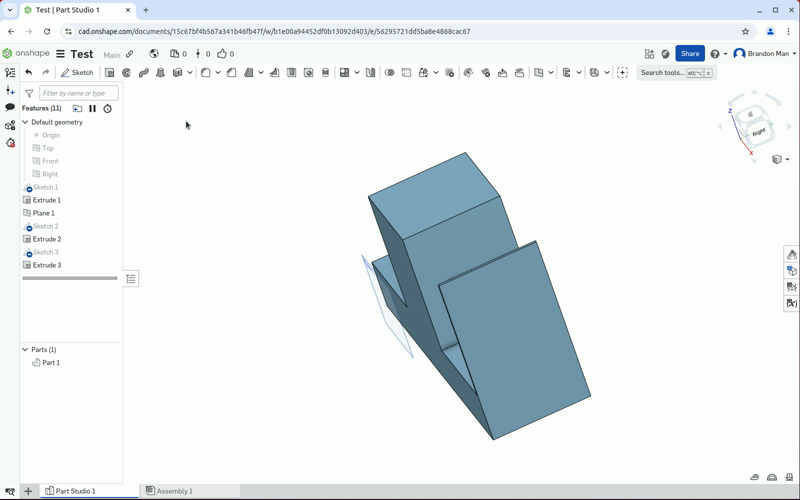
key(right, 2)
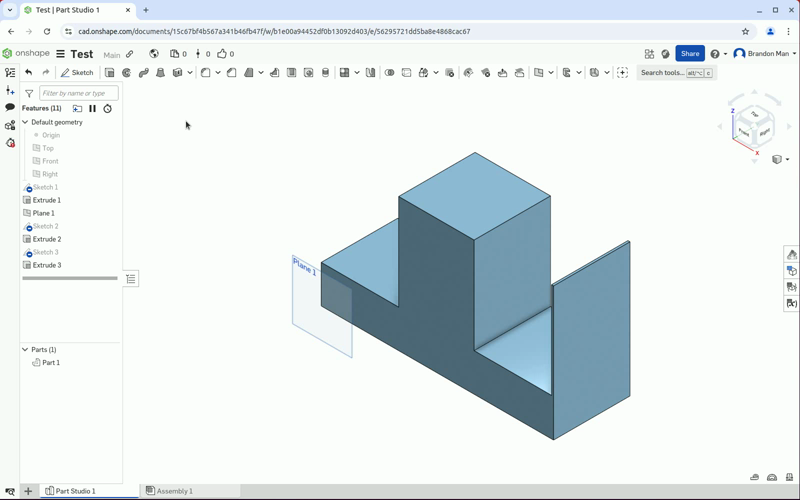
mouse_move(73, 189)
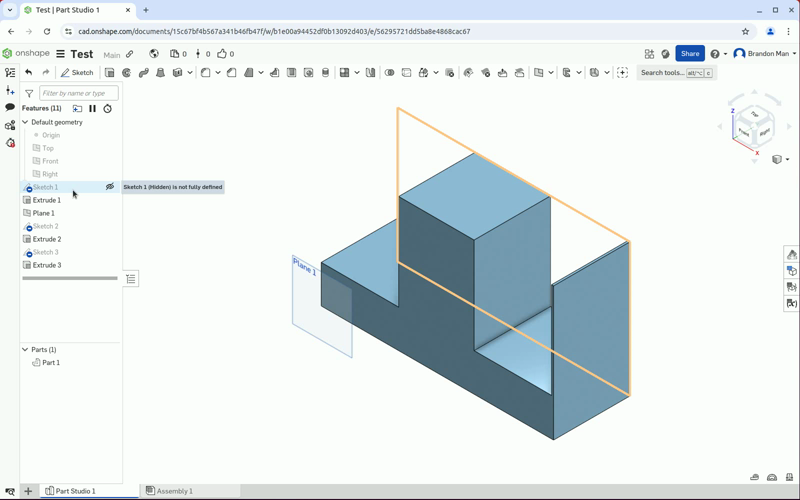
click(73, 189)